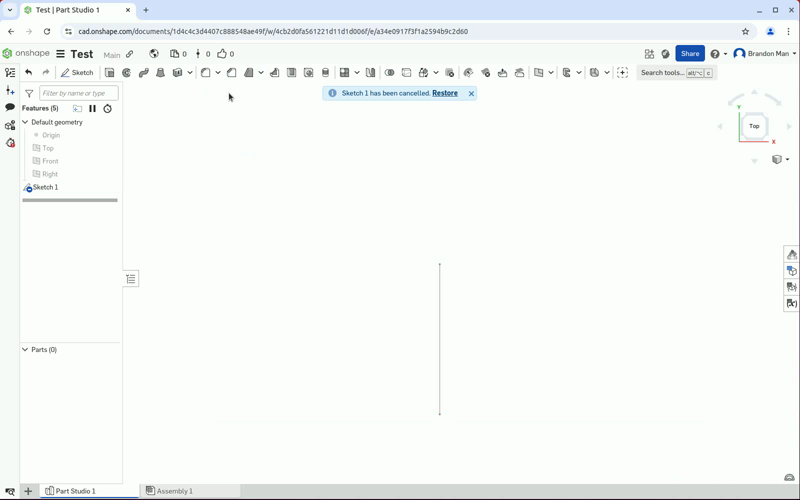
key(shift+h)
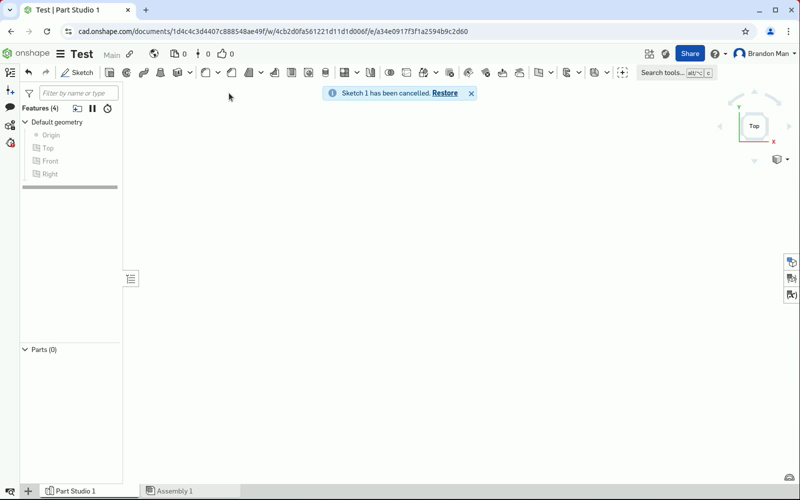
mouse_move(73, 352)
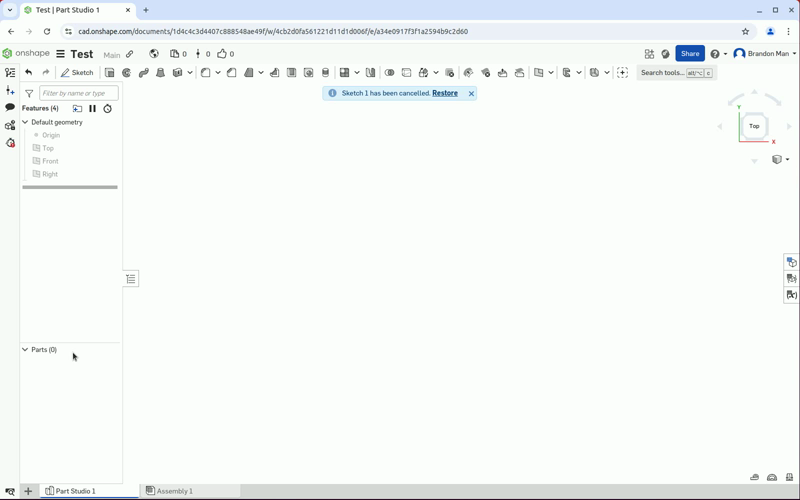
key(y)
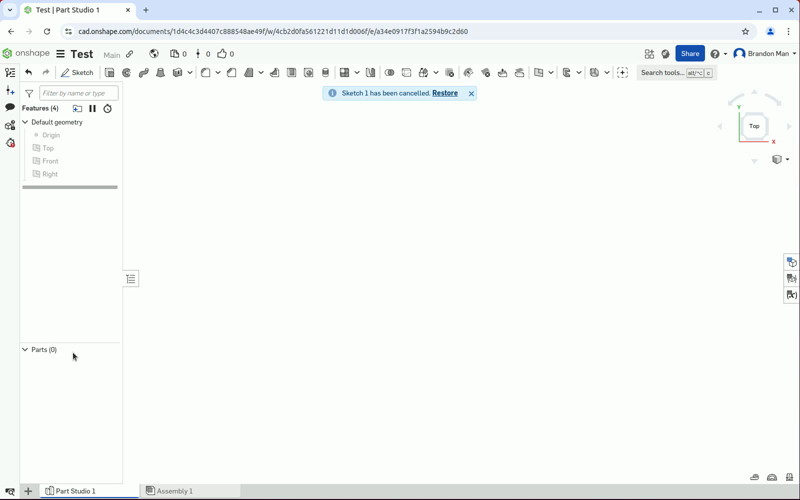
key(shift+p)
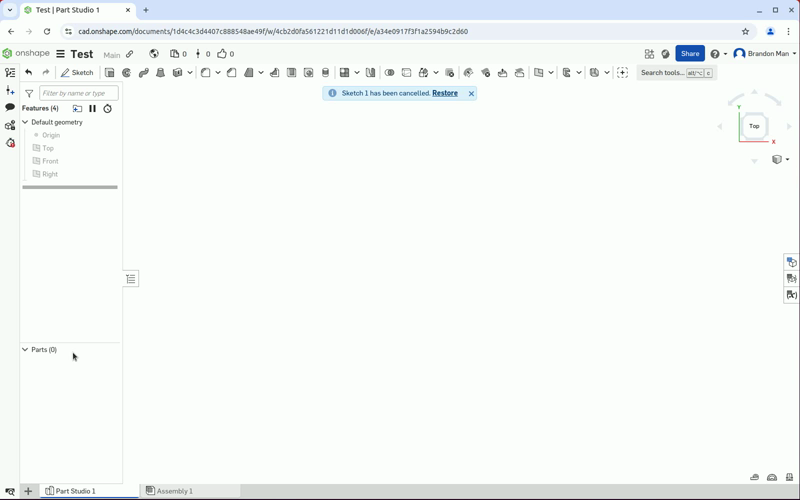
key(space)
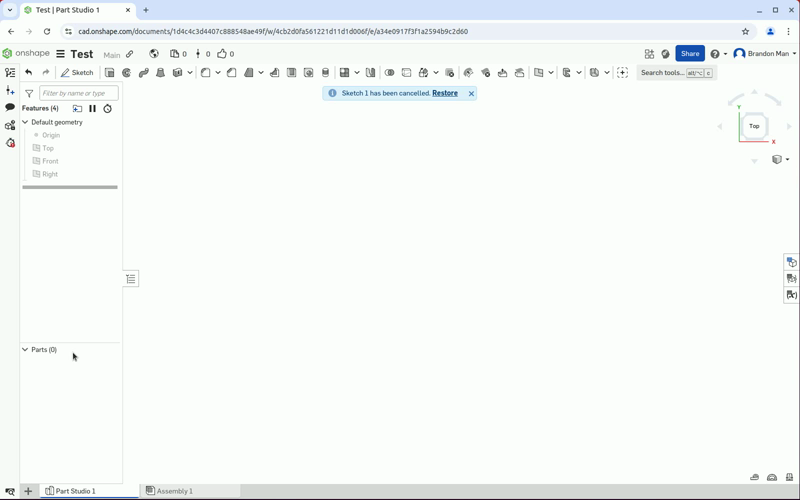
key_down(shift)
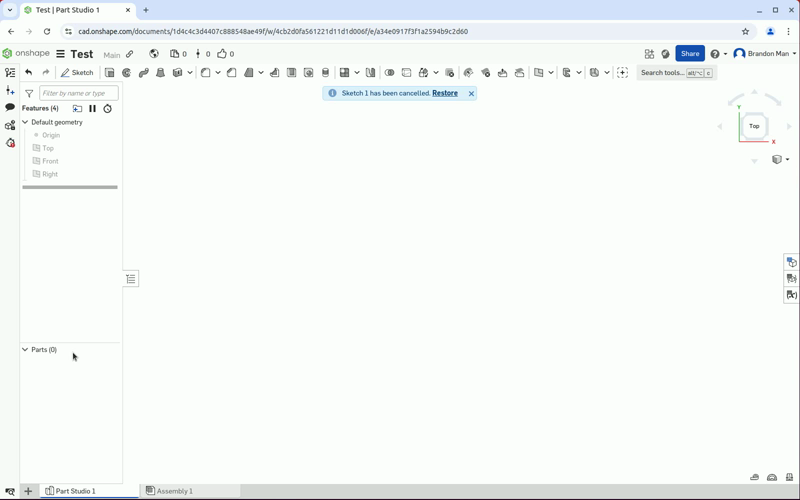
key(up)
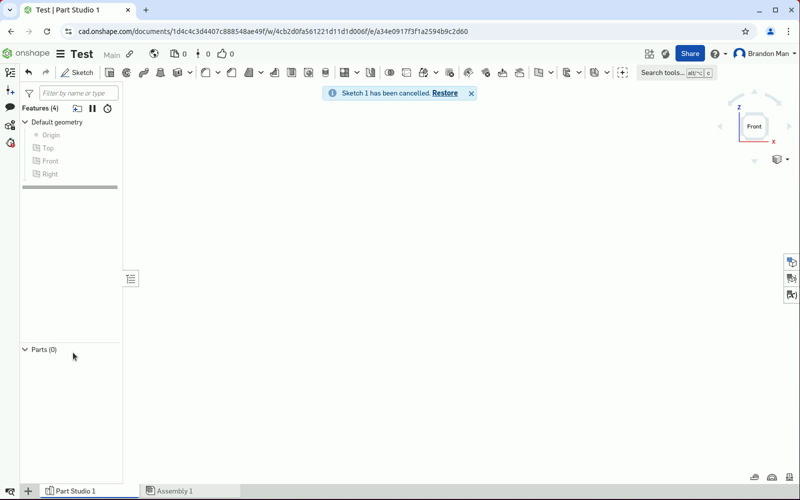
key_up(shift)
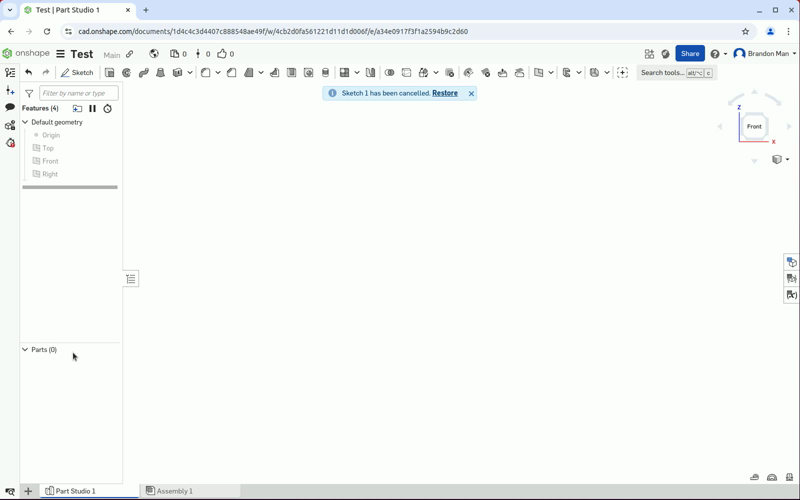
mouse_move(73, 352)
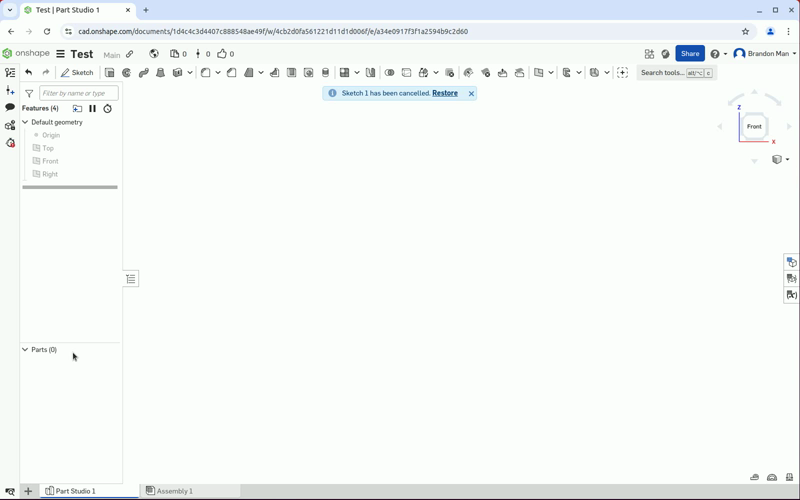
key(shift+y)
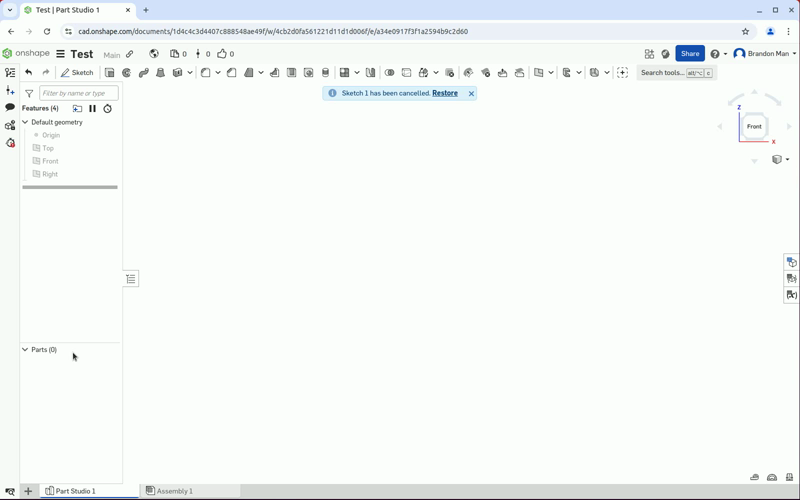
key(shift+s)
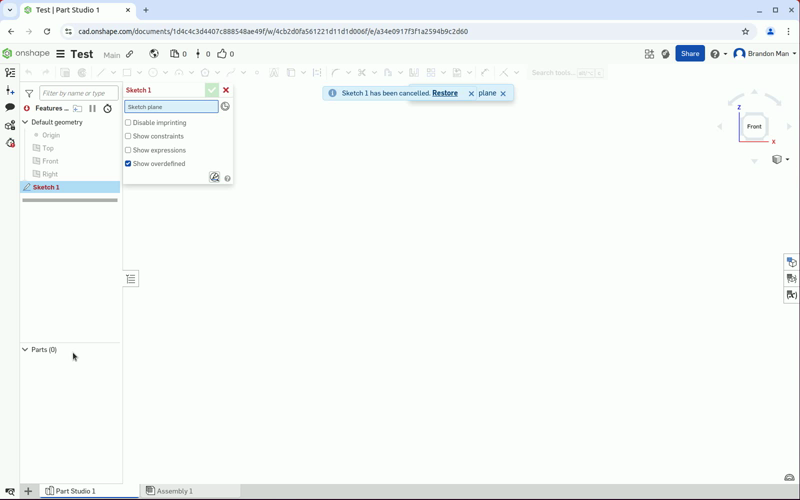
mouse_move(73, 163)
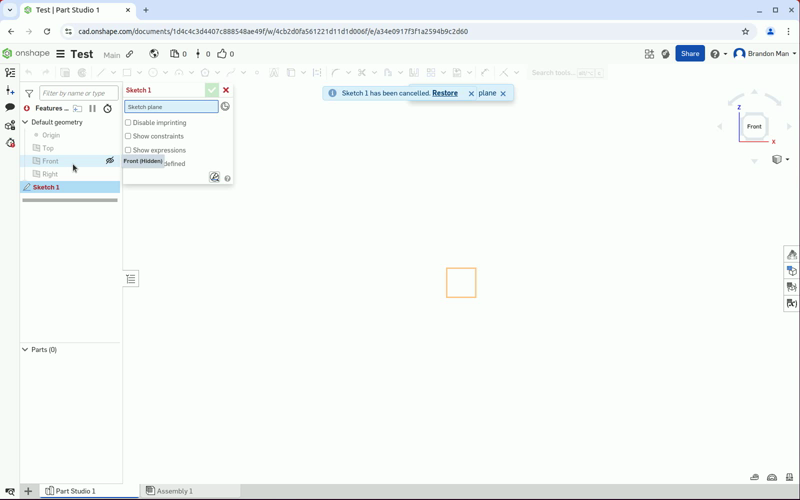
click(73, 163)
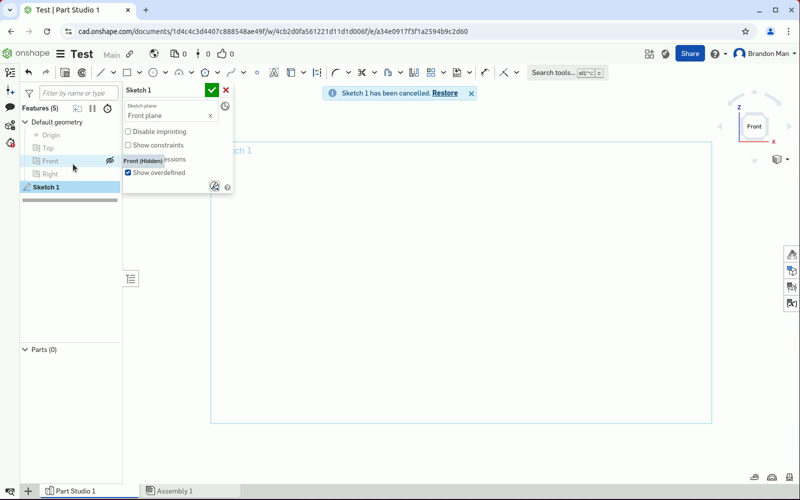
mouse_move(73, 352)
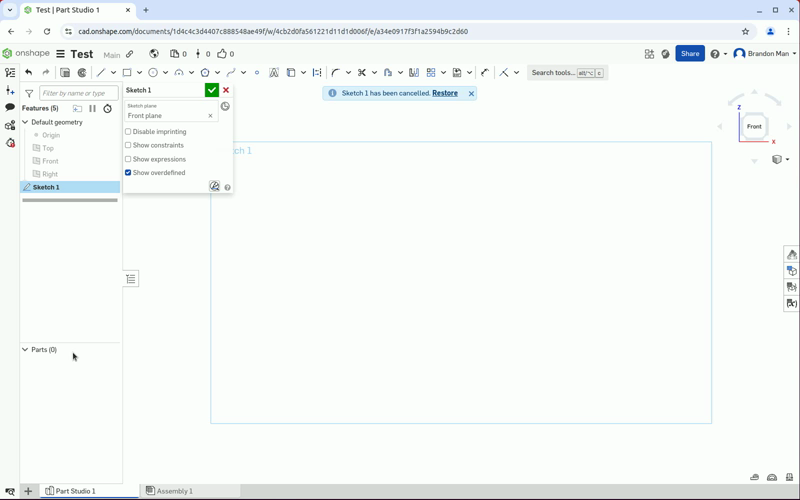
key(y)
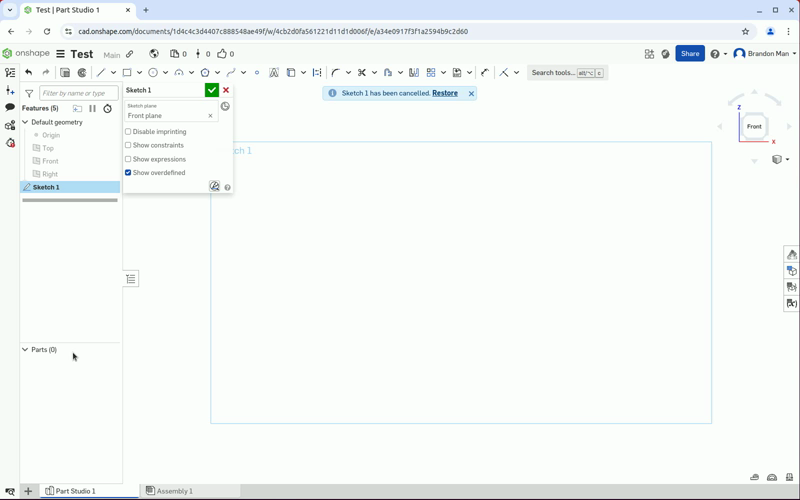
key(l)
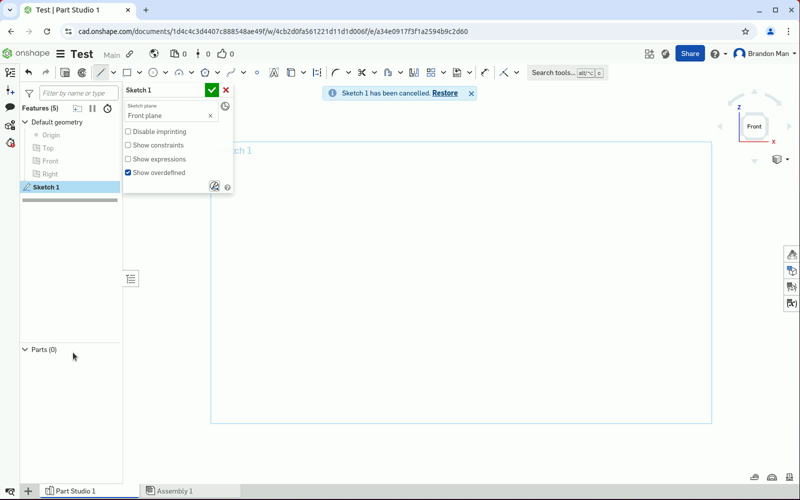
key_down(shift)
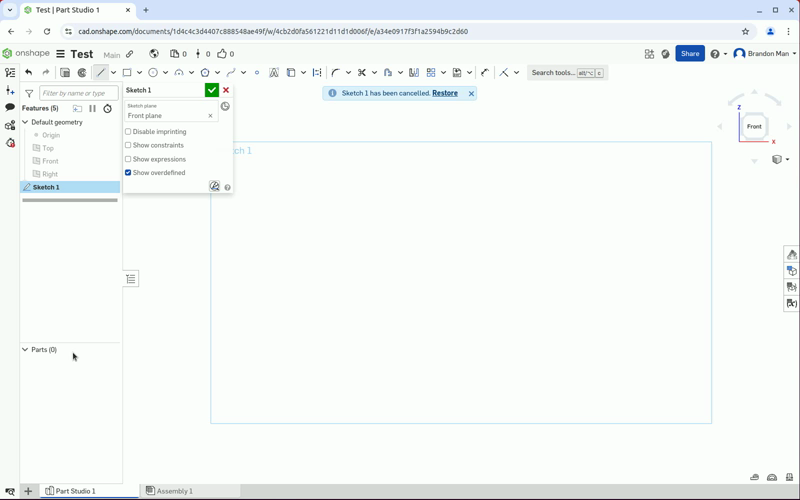
mouse_move(348, 254)
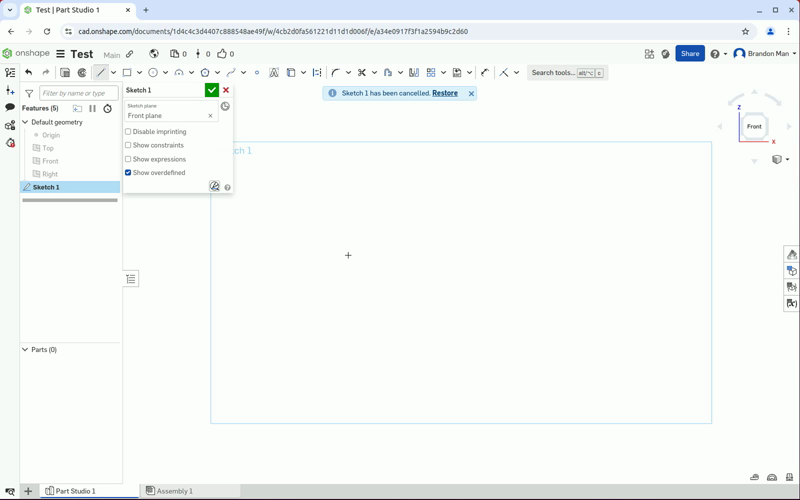
click(348, 254)
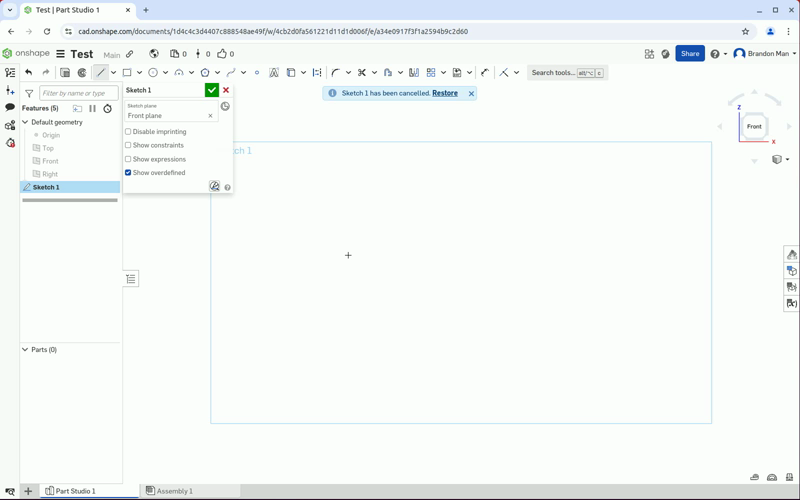
key_up(shift)
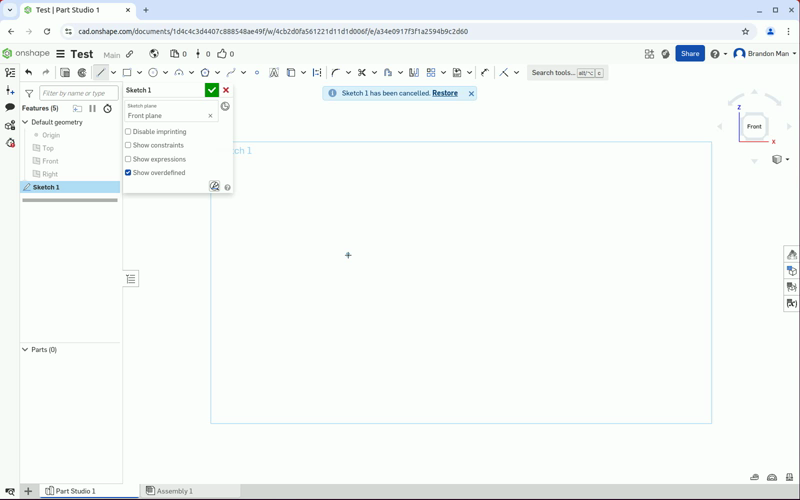
key_down(shift)
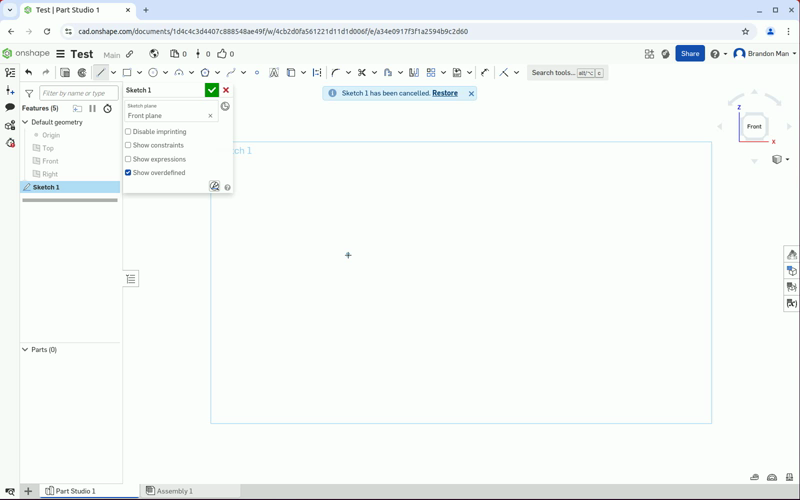
mouse_move(447, 254)
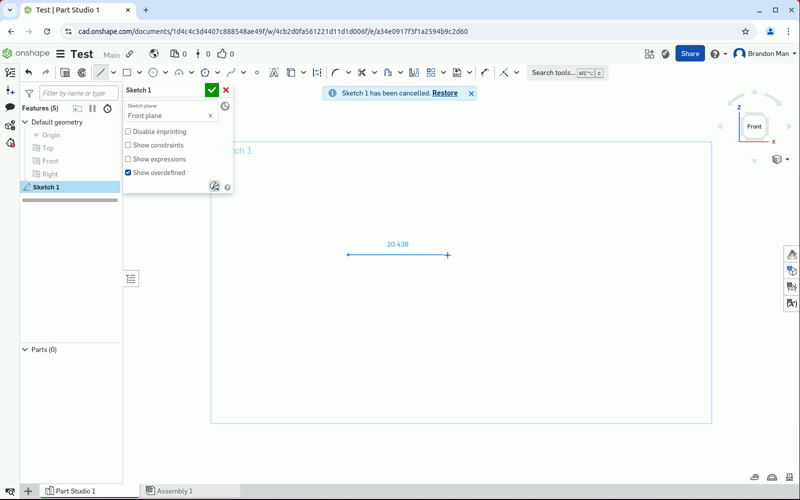
click(447, 254)
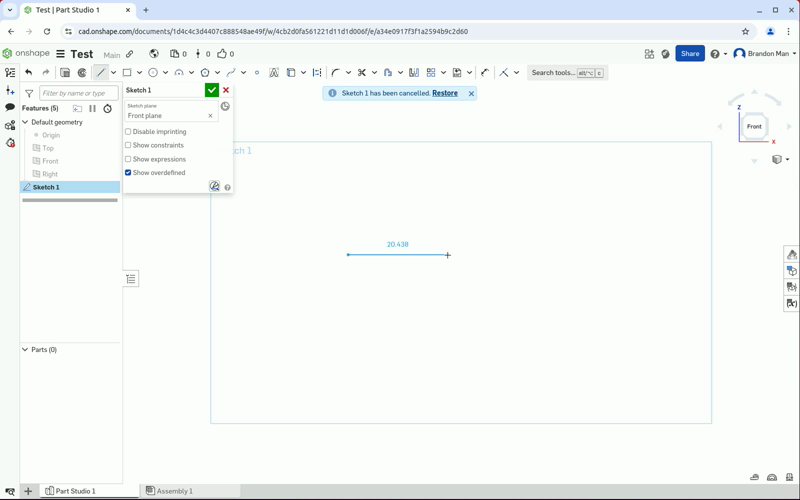
key_up(shift)
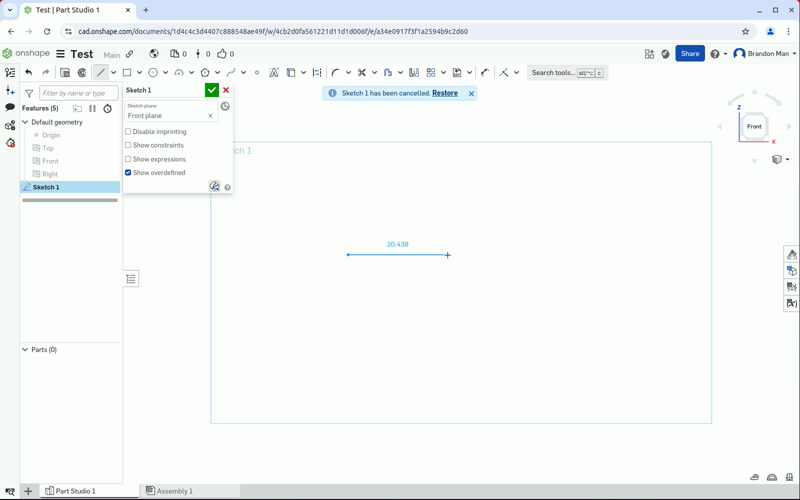
key_down(shift)
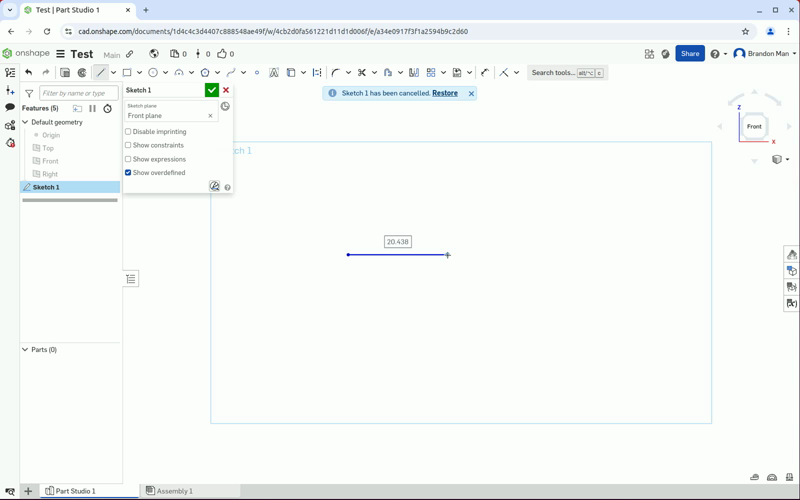
mouse_move(477, 254)
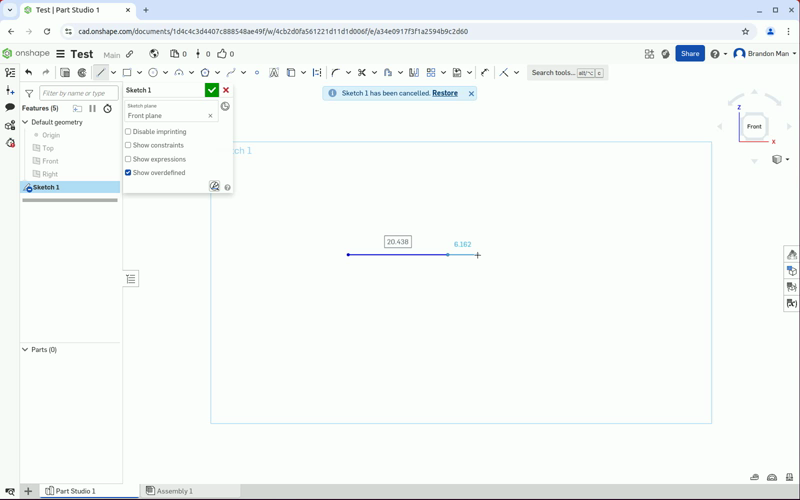
mouse_move(447, 232)
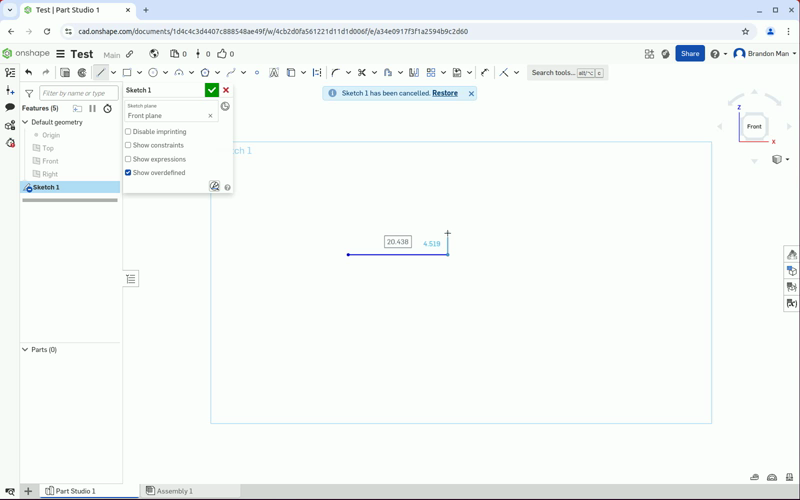
click(447, 232)
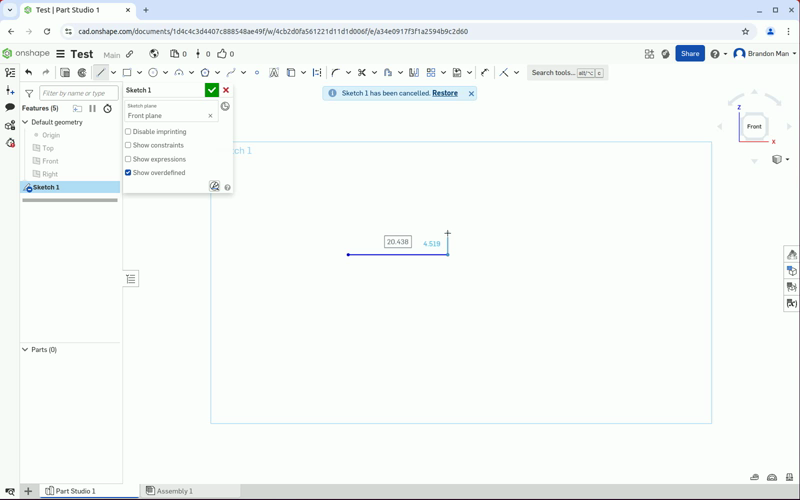
key_up(shift)
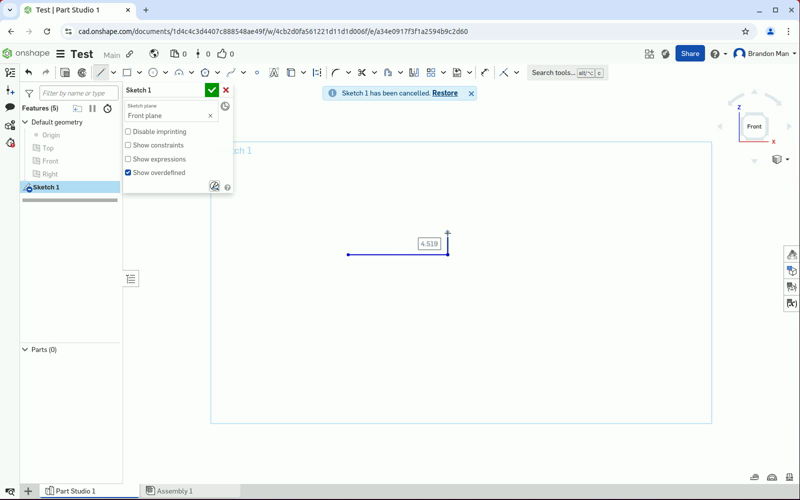
key_down(shift)
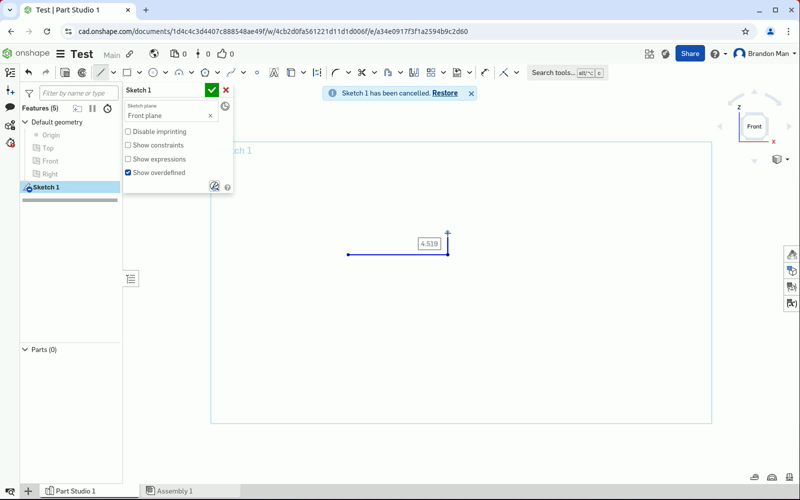
mouse_move(370, 232)
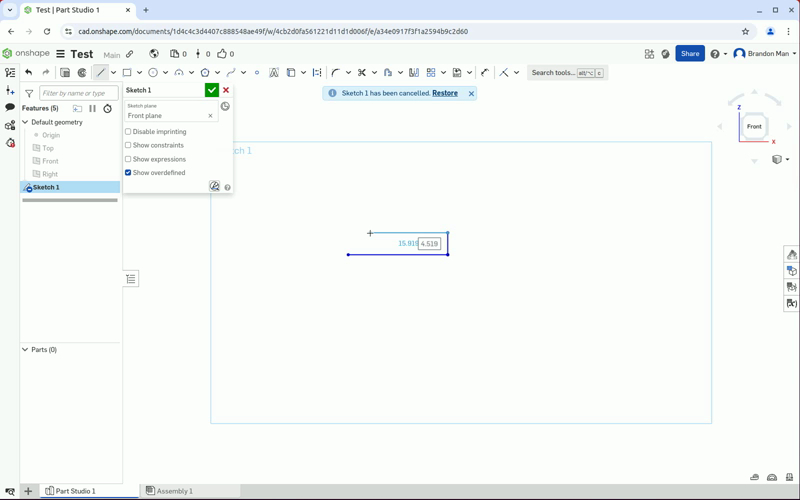
click(370, 232)
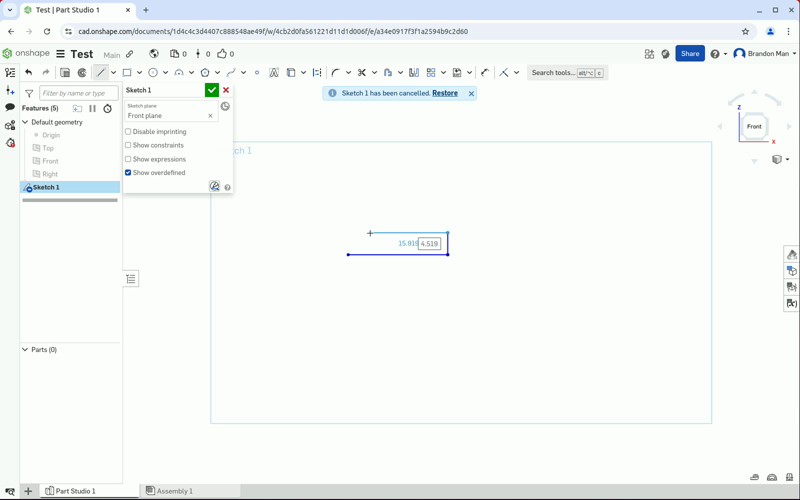
key_up(shift)
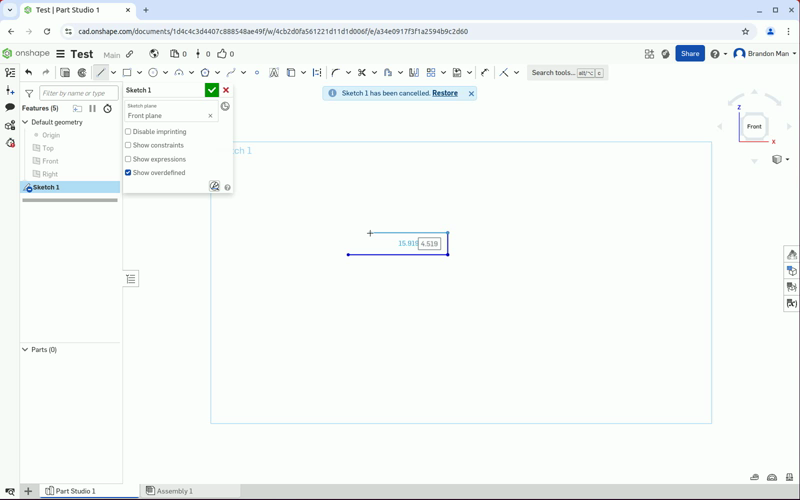
key_down(shift)
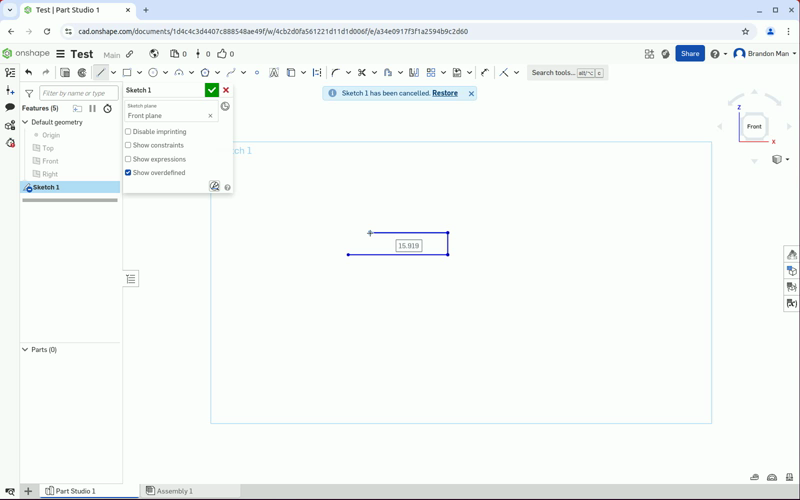
mouse_move(400, 232)
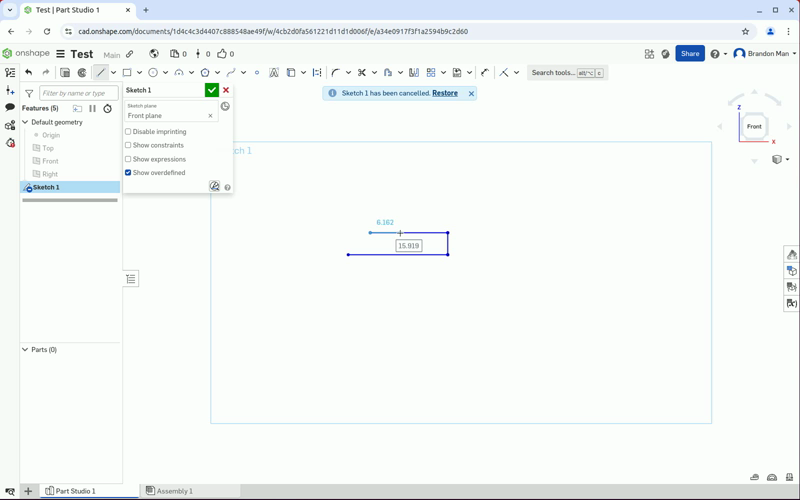
mouse_move(370, 177)
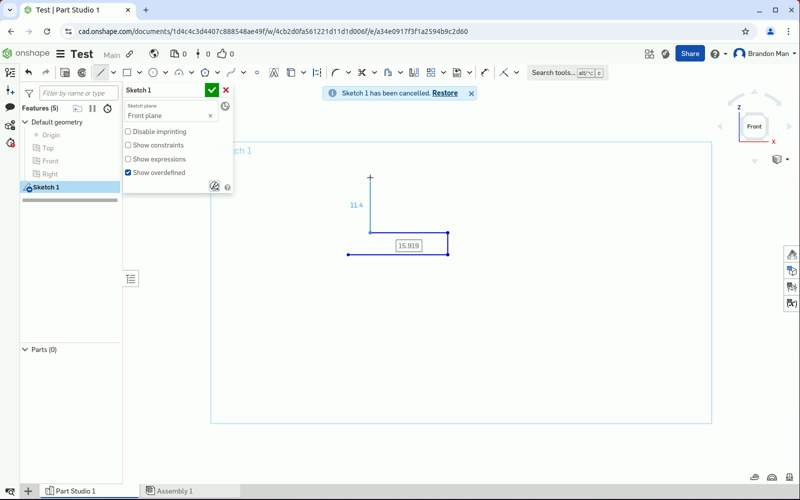
click(370, 177)
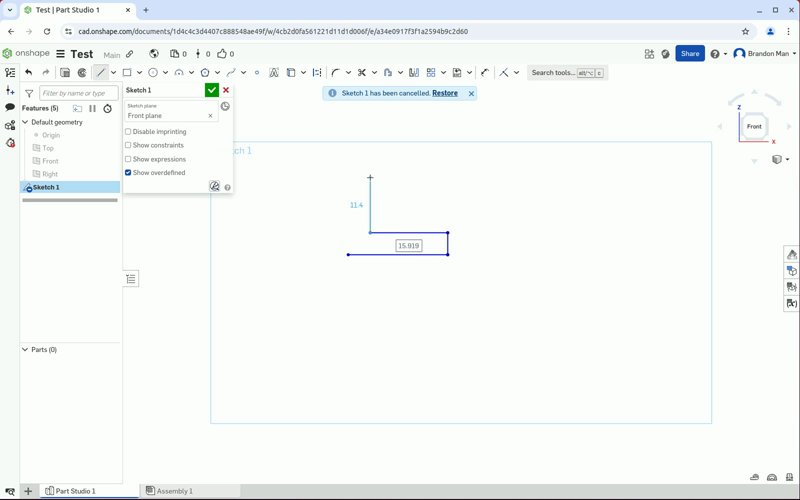
key_up(shift)
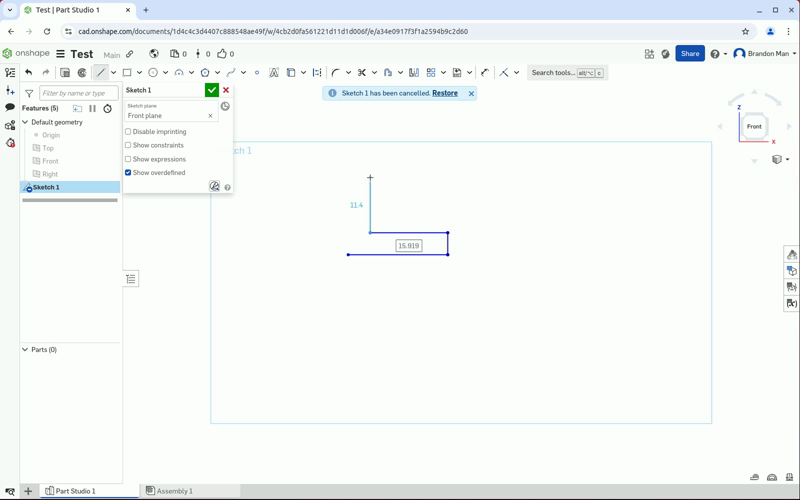
key_down(shift)
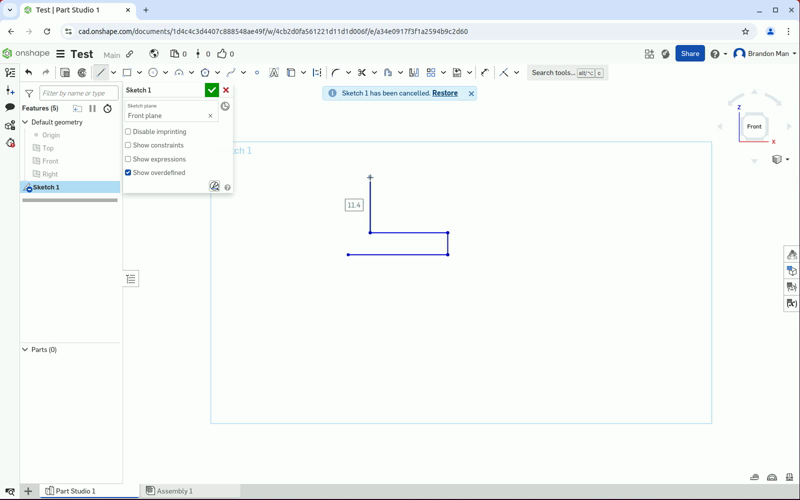
mouse_move(400, 177)
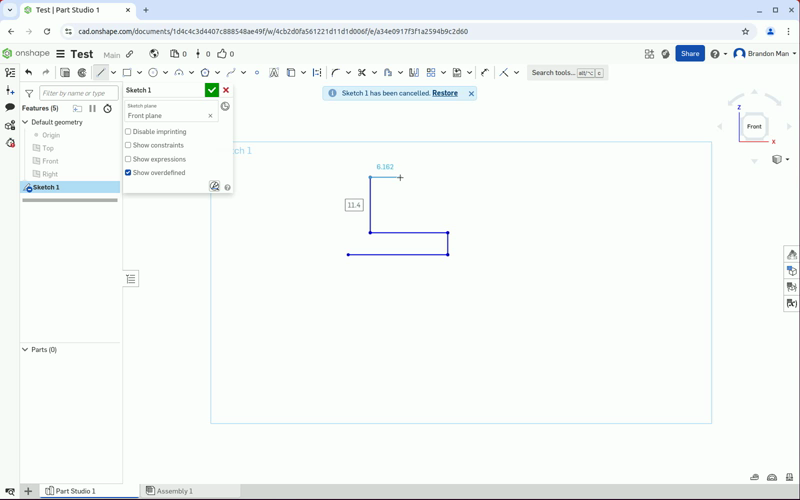
mouse_move(348, 177)
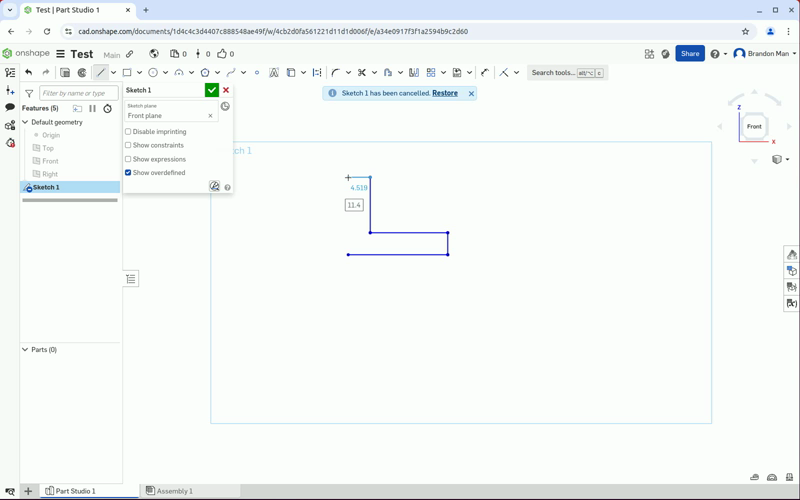
click(348, 177)
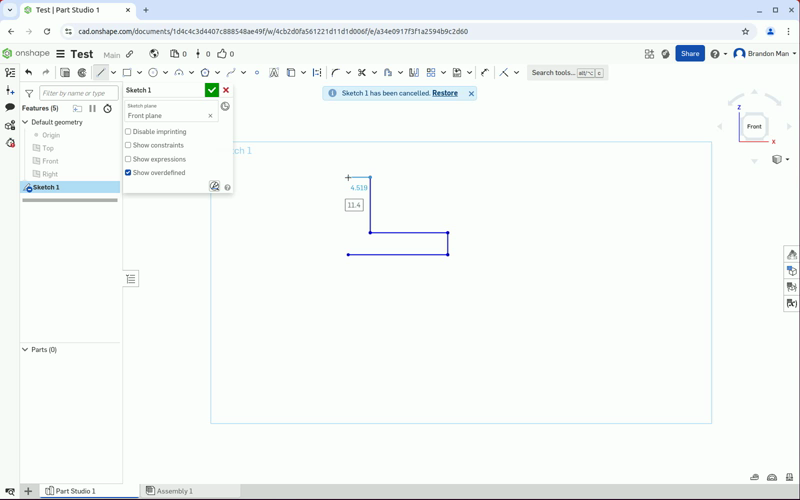
key_up(shift)
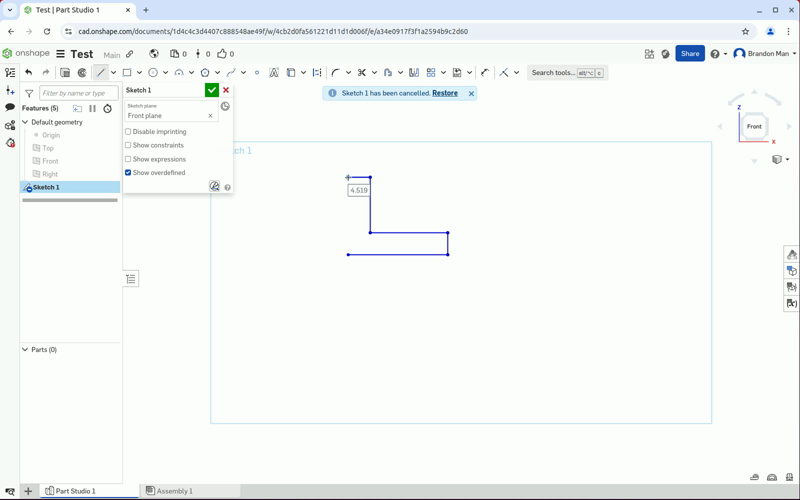
key_down(shift)
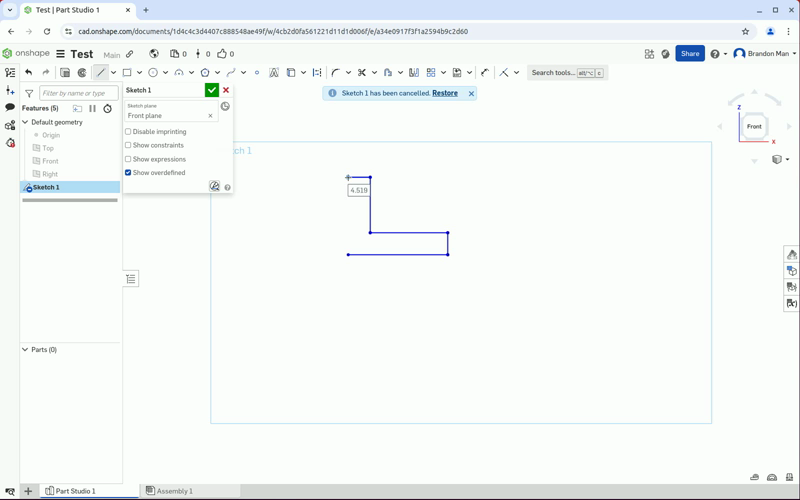
mouse_move(348, 254)
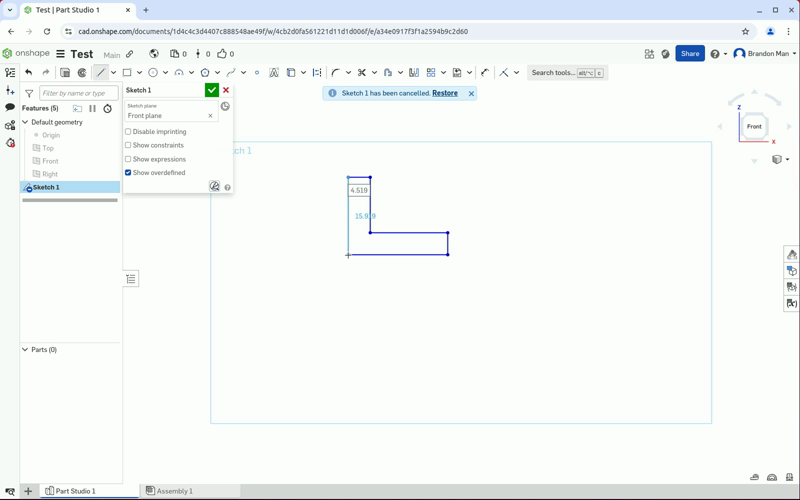
key_up(shift)
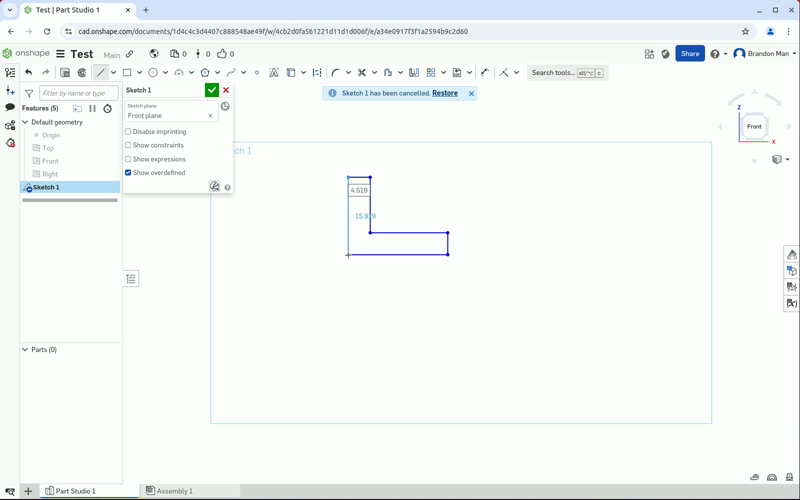
click(348, 254)
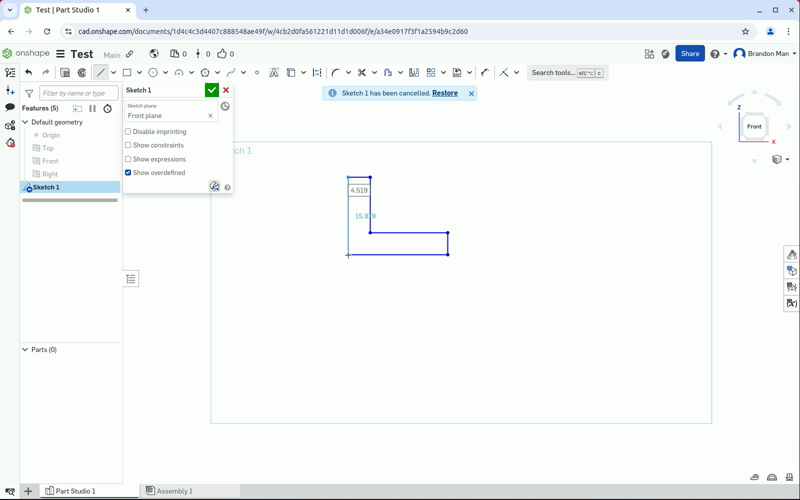
key(esc)
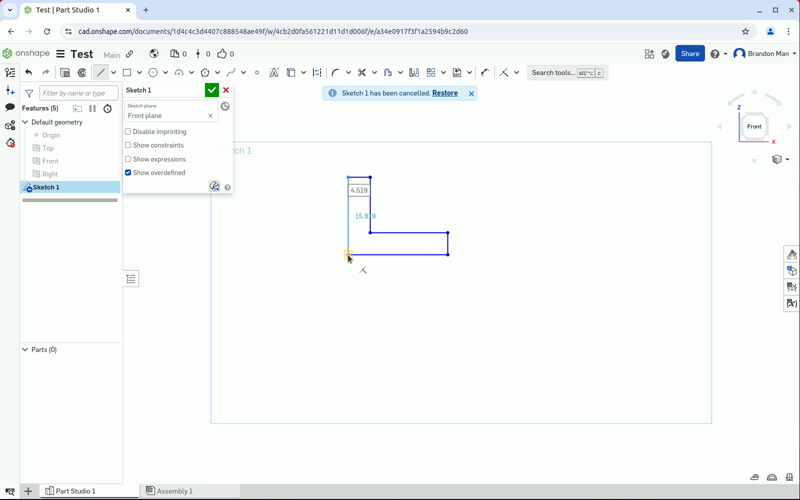
mouse_move(356, 210)
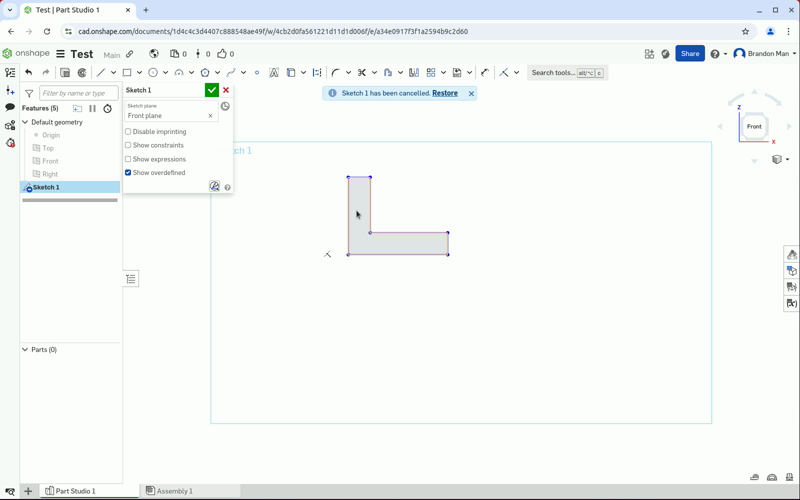
click(356, 210)
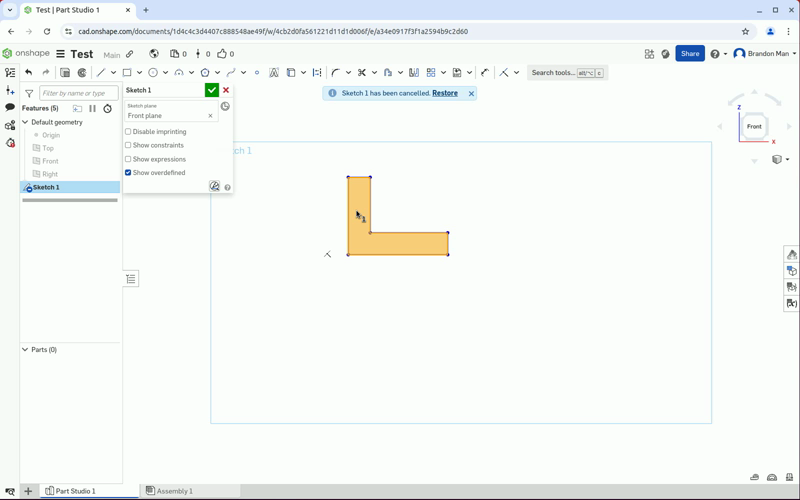
mouse_move(73, 352)
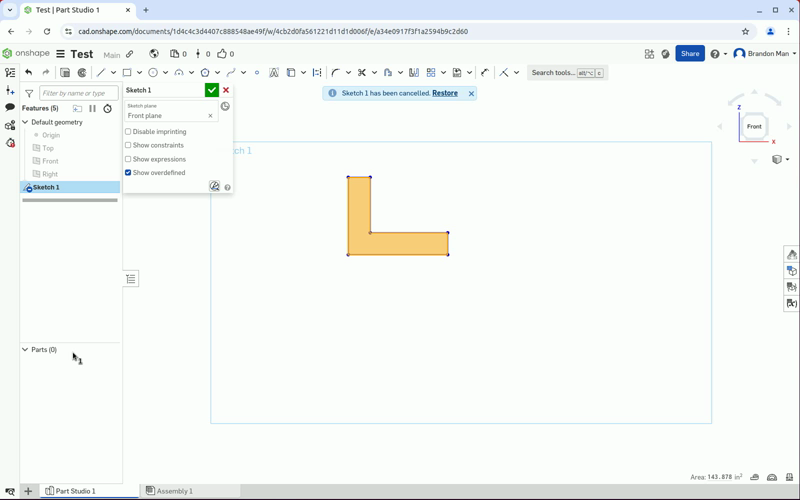
key(shift+y)
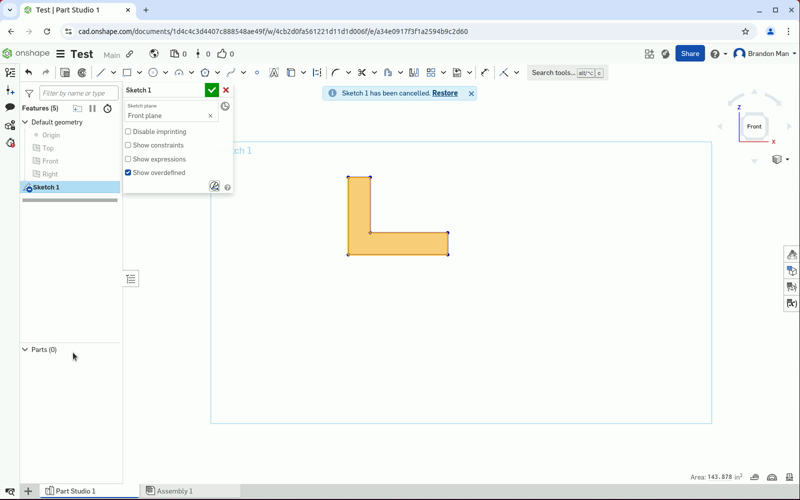
key(shift+e)
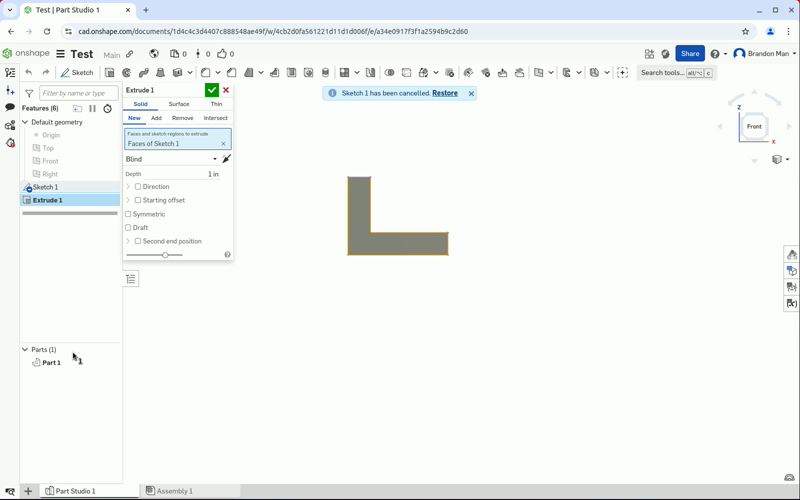
mouse_move(143, 106)
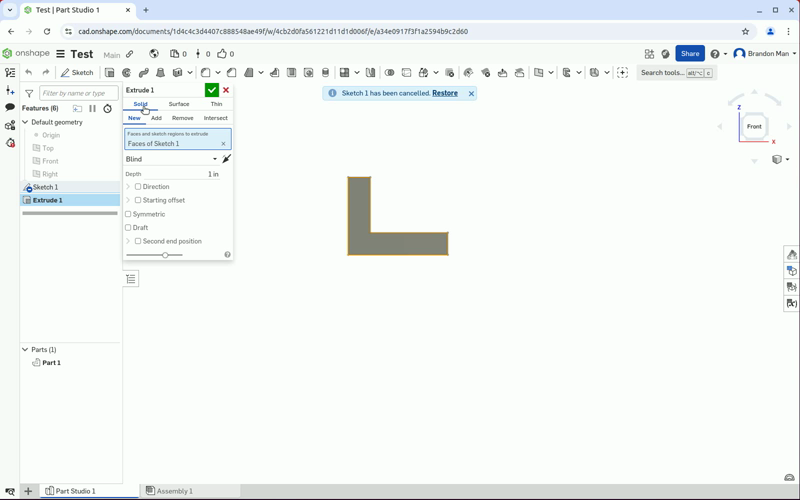
click(143, 106)
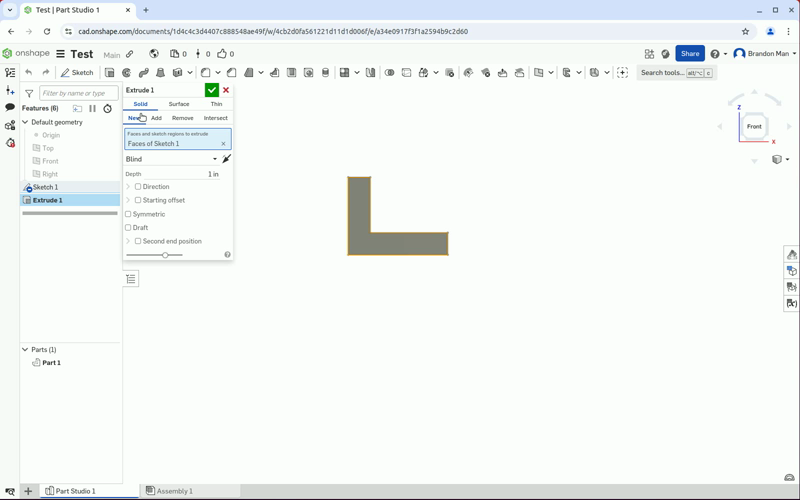
mouse_move(137, 120)
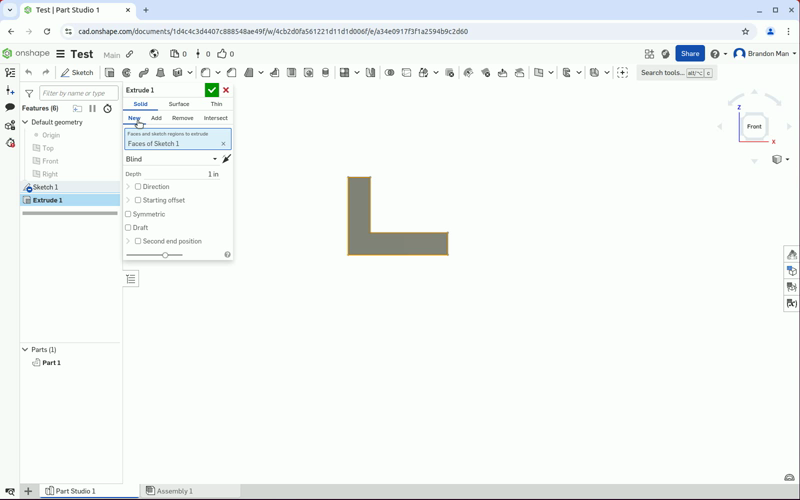
click(137, 120)
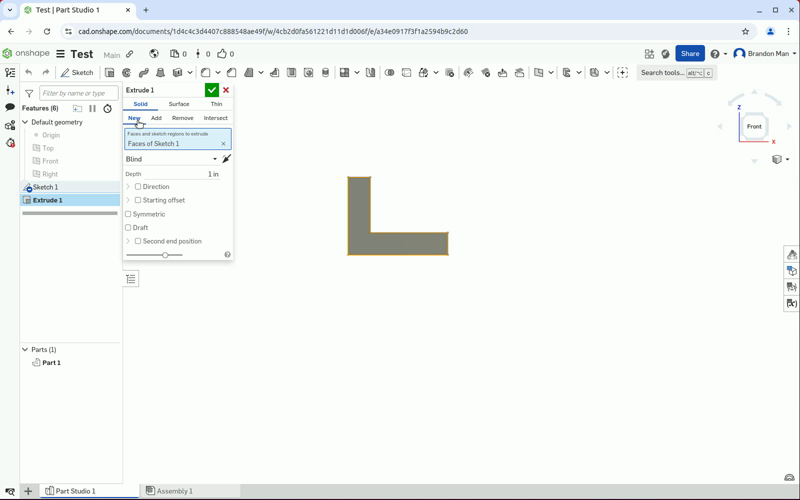
key(tab, 4)
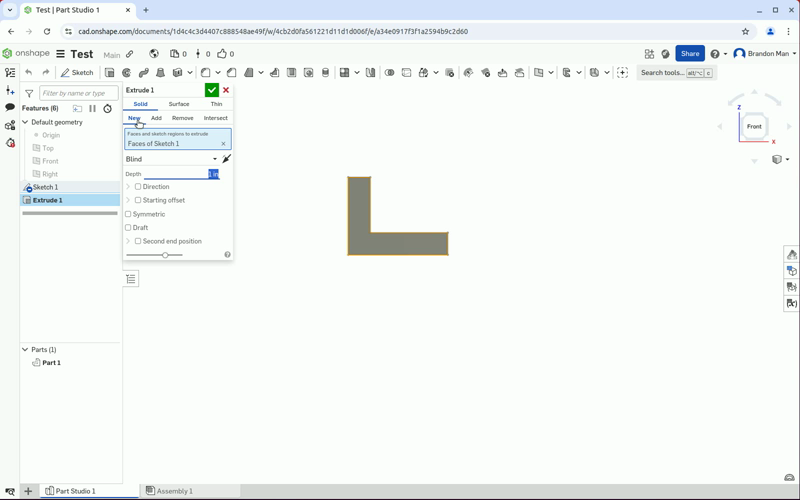
text(9.147)
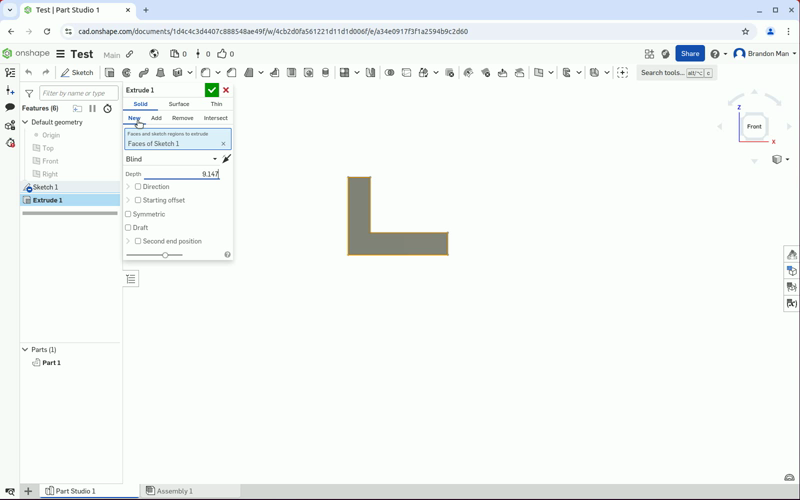
key(enter)
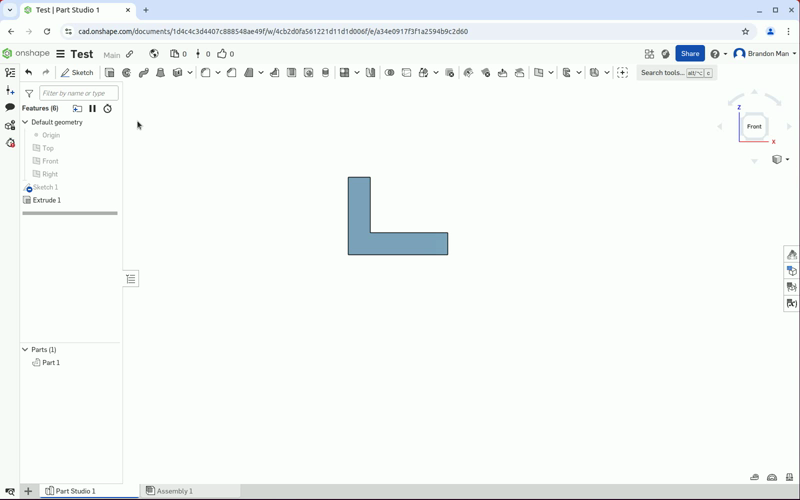
key(shift+h)
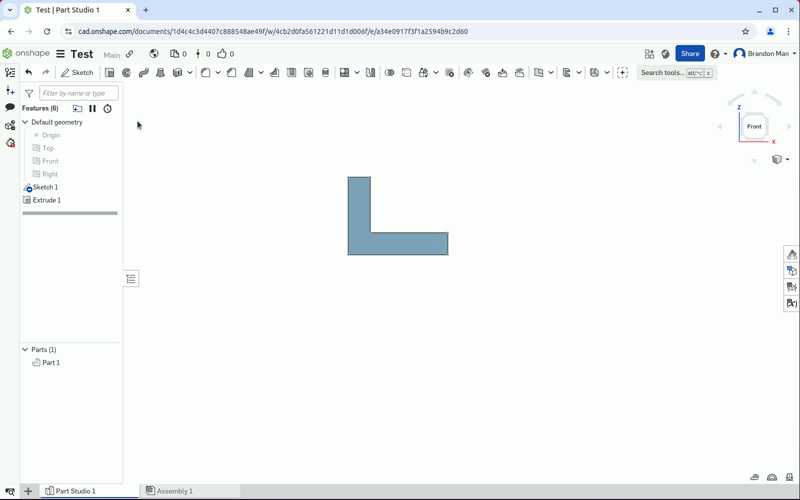
key(shift+h)
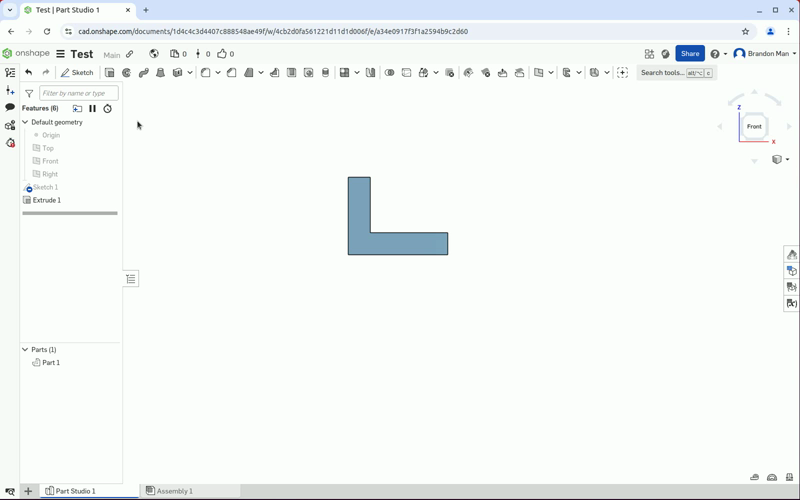
mouse_move(73, 189)
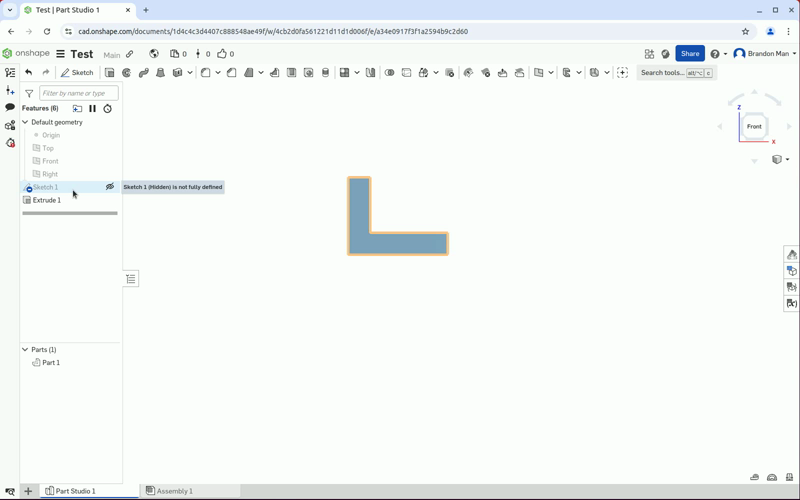
click(73, 189)
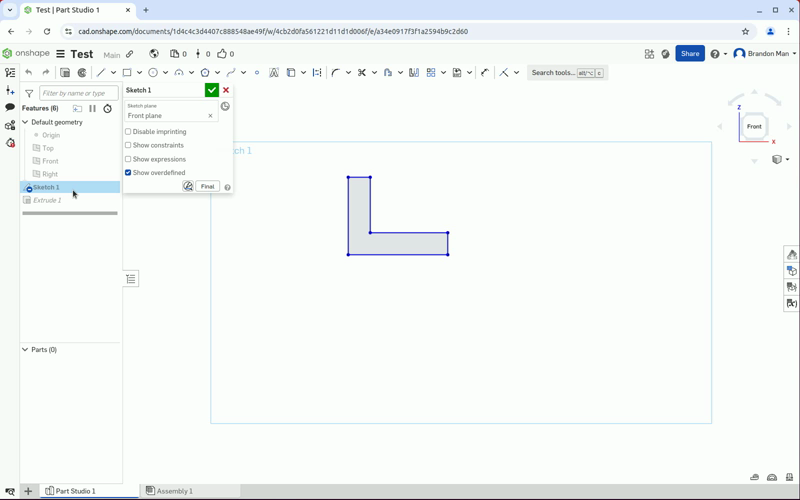
mouse_move(229, 92)
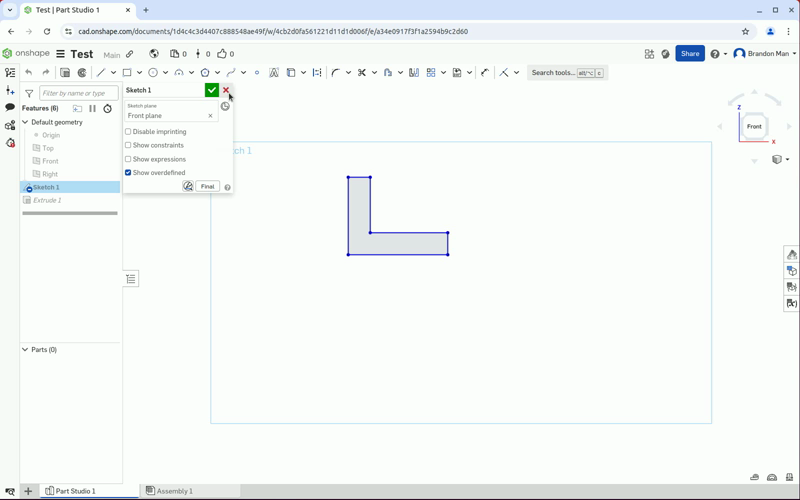
click(229, 92)
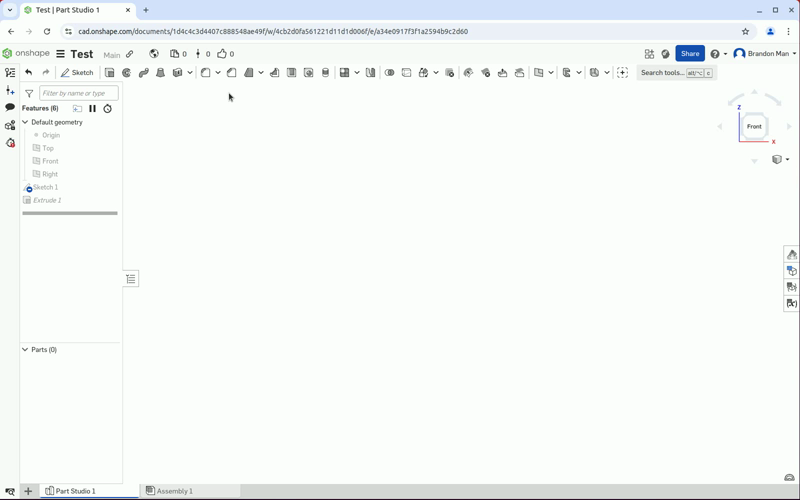
mouse_move(73, 352)
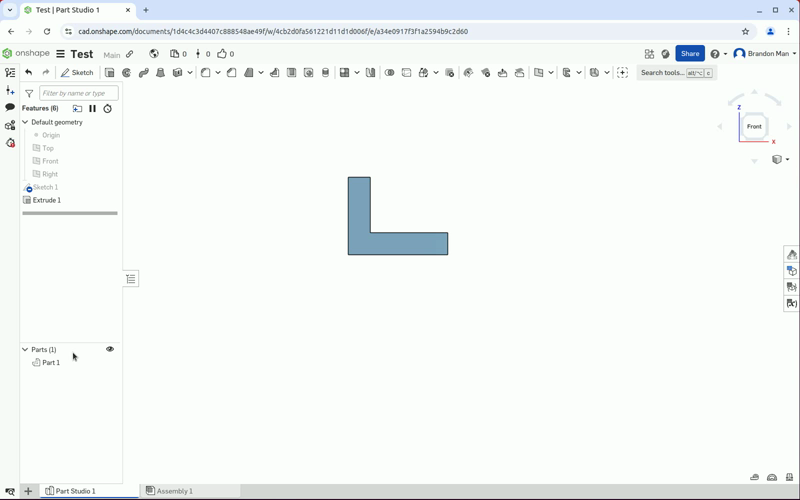
key(y)
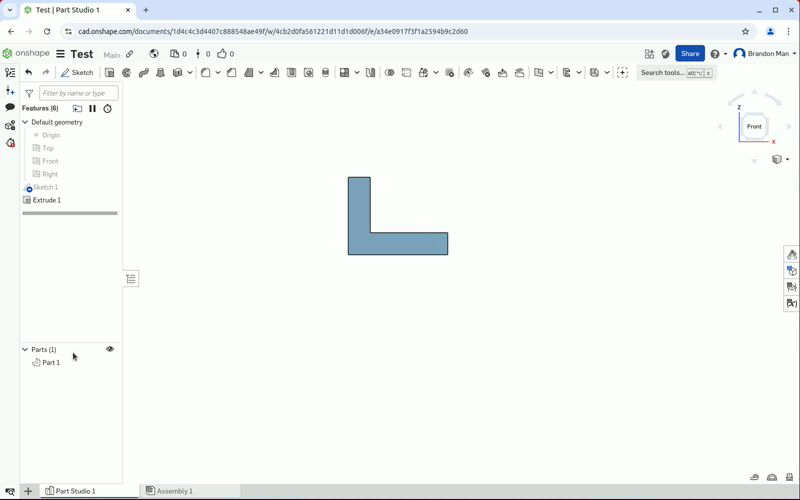
key(shift+p)
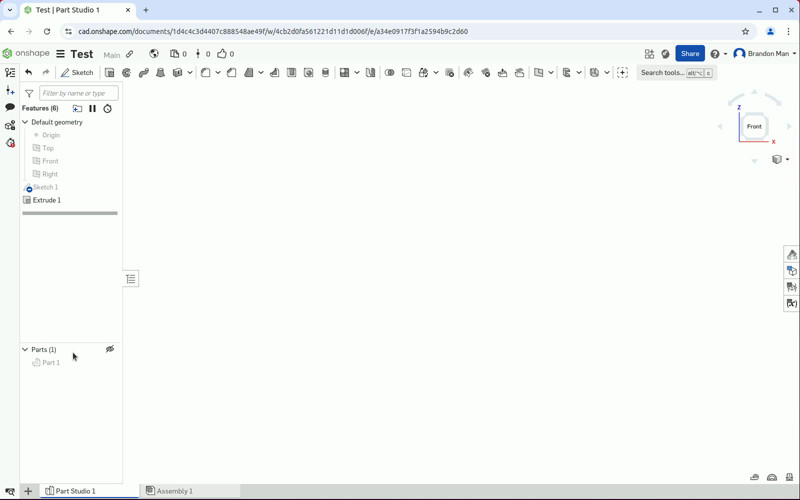
key(space)
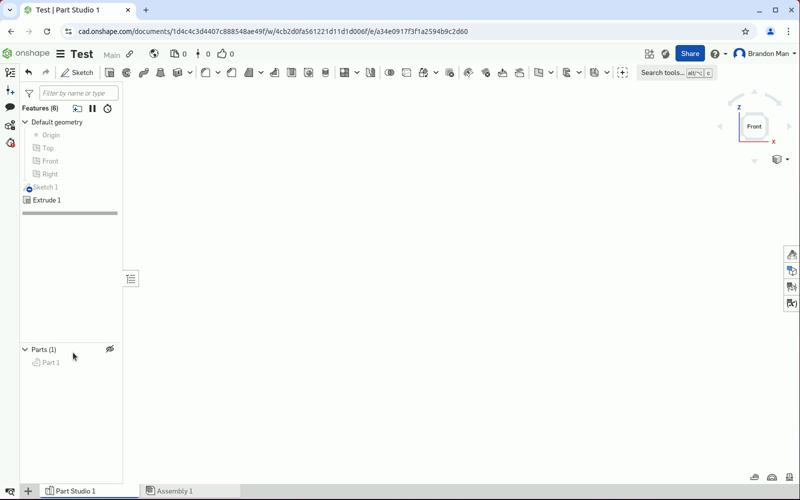
key_down(shift)
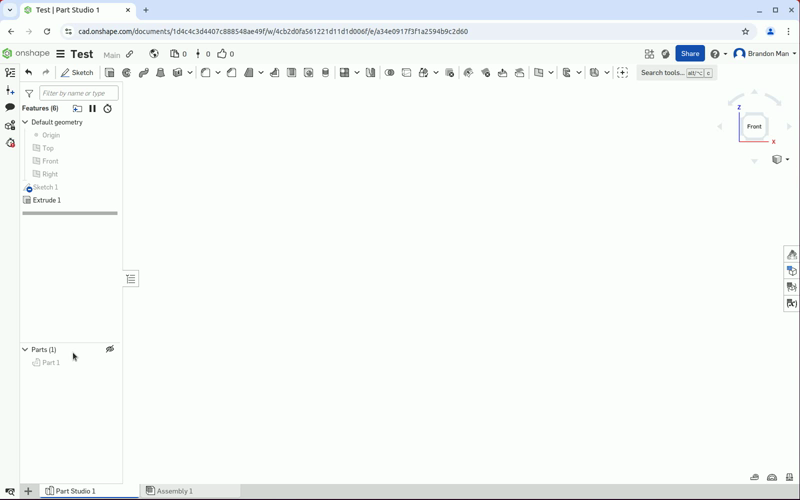
key(down)
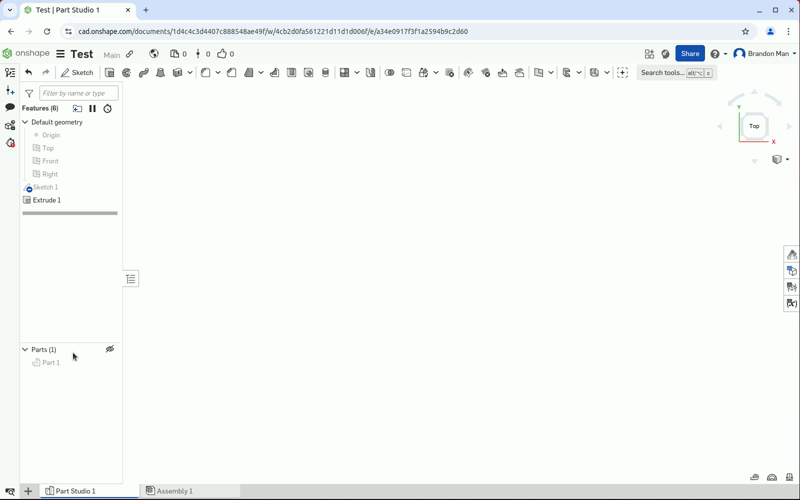
key_up(shift)
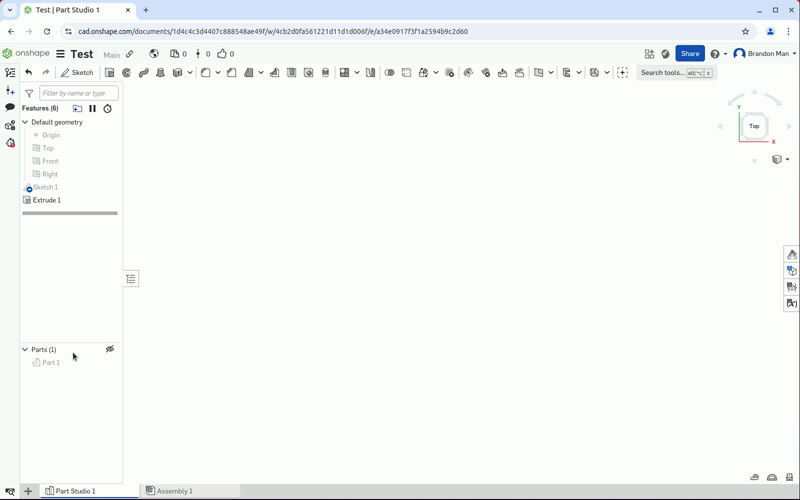
mouse_move(73, 352)
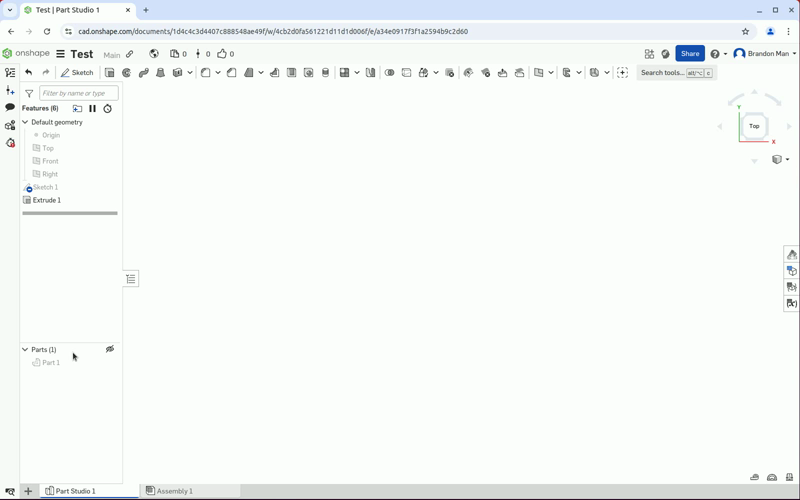
key(shift+y)
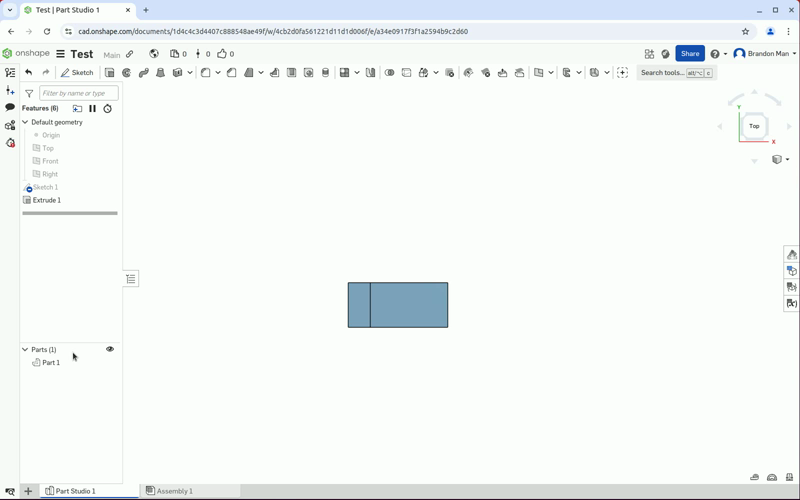
mouse_move(541, 75)
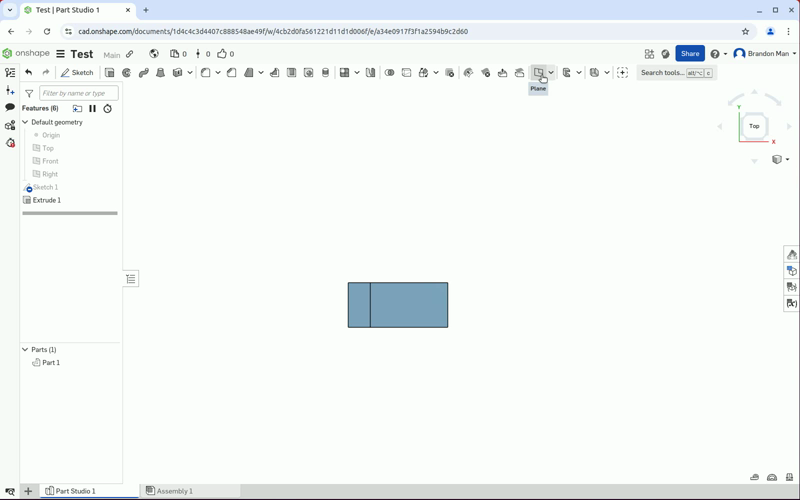
click(541, 75)
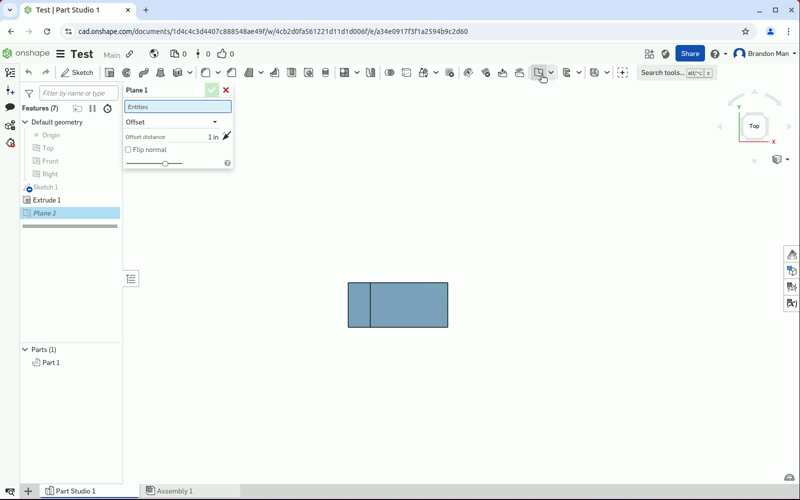
mouse_move(73, 150)
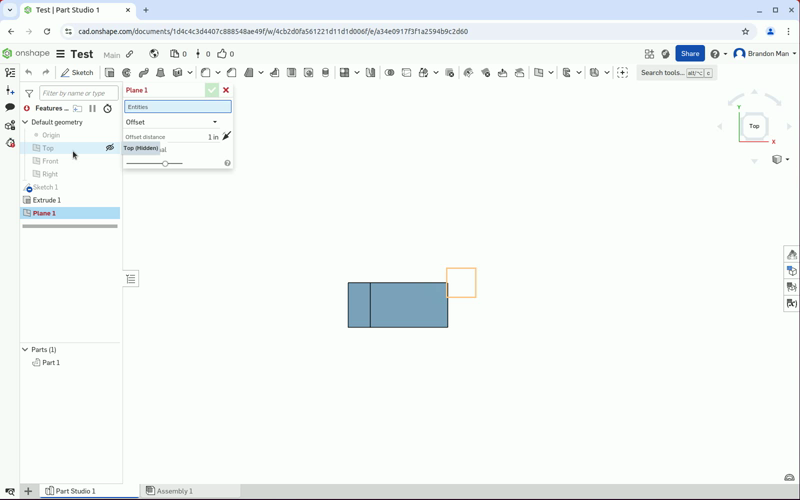
click(73, 150)
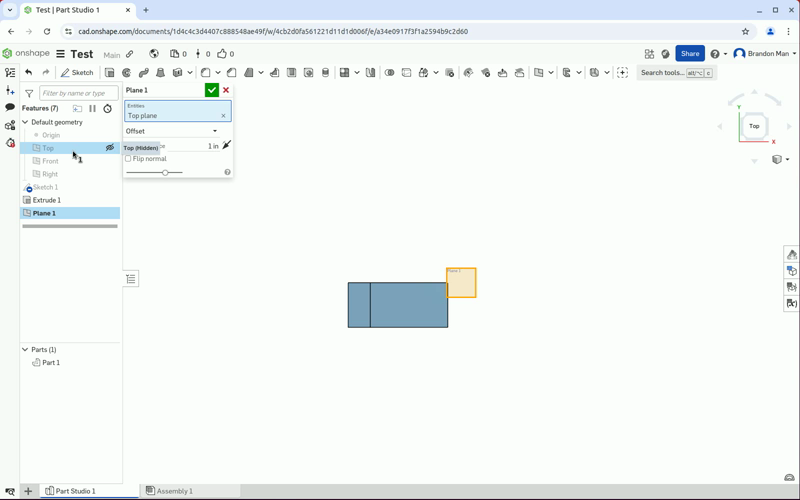
key(tab, 2)
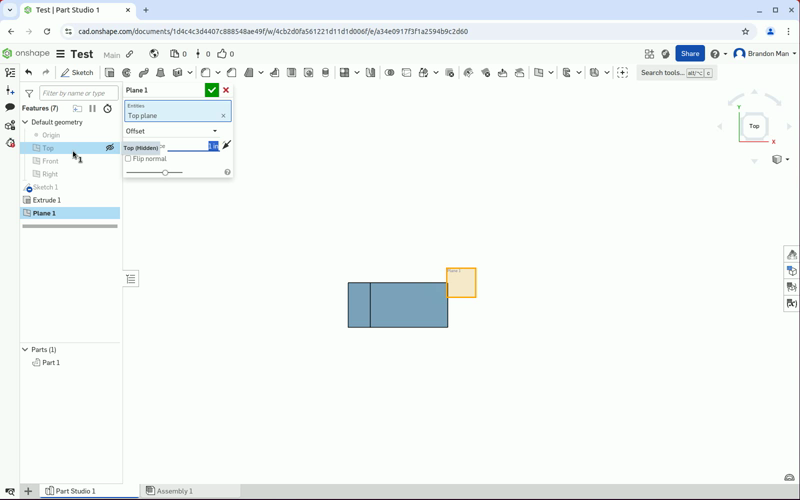
text(10.352)
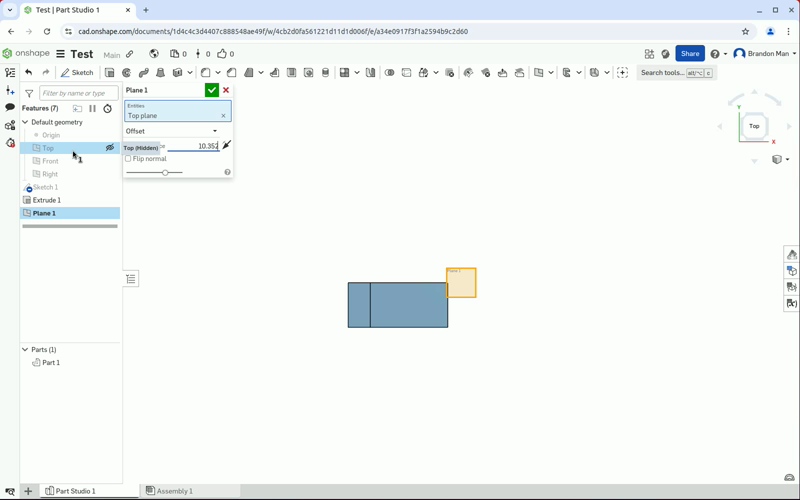
key(enter, 2)
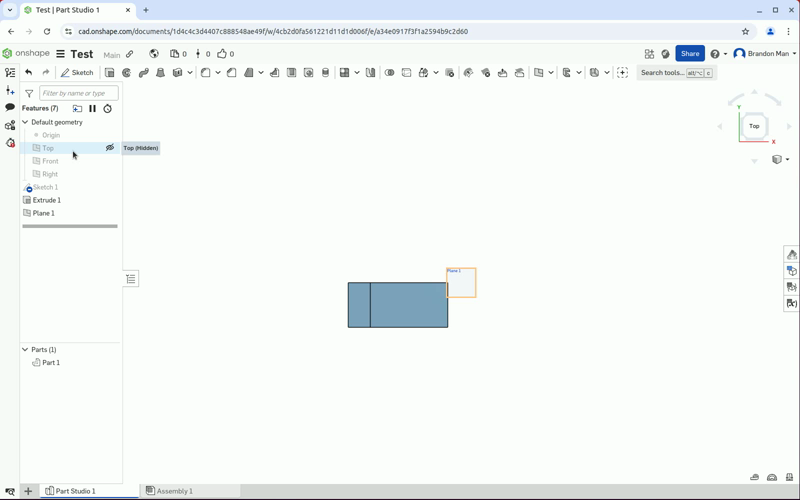
key(shift+s)
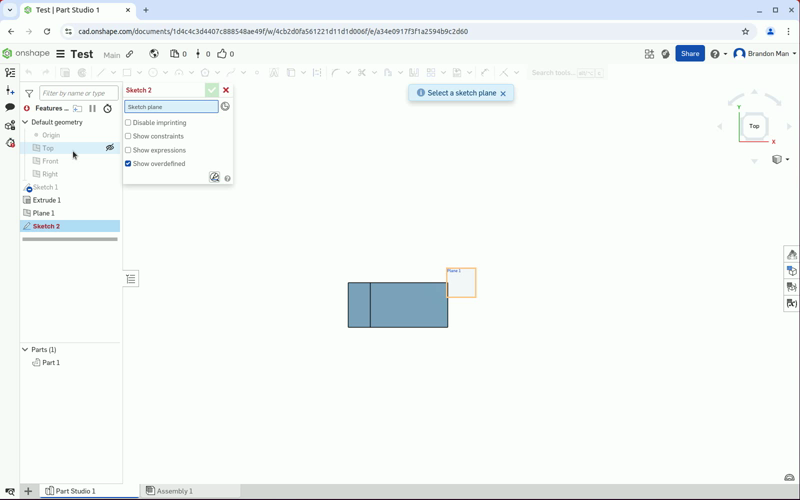
mouse_move(73, 215)
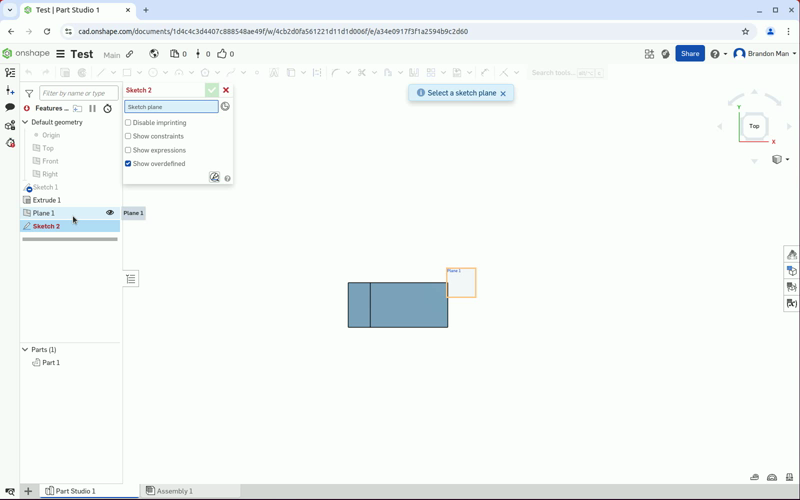
click(73, 215)
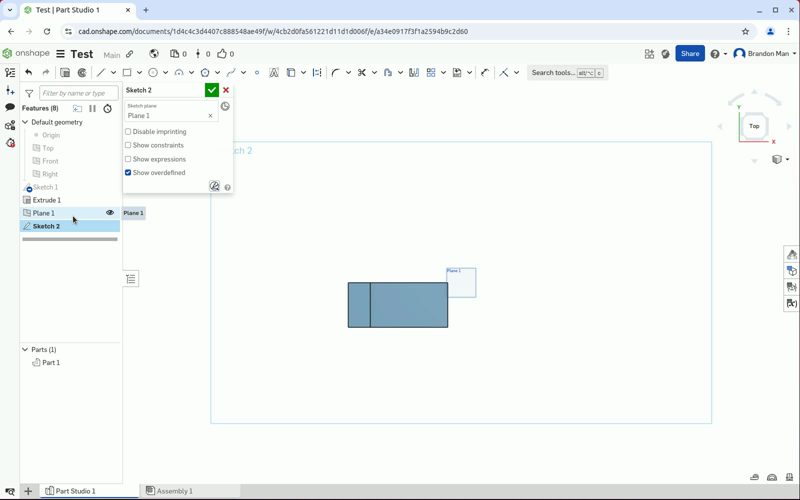
mouse_move(73, 352)
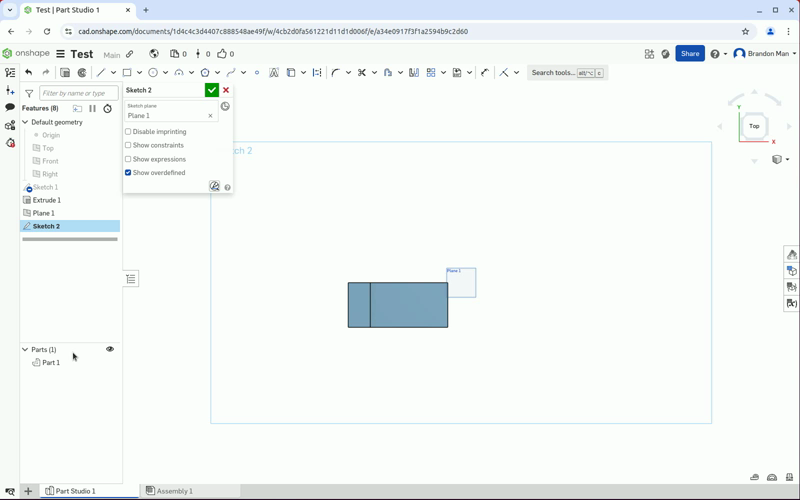
key(y)
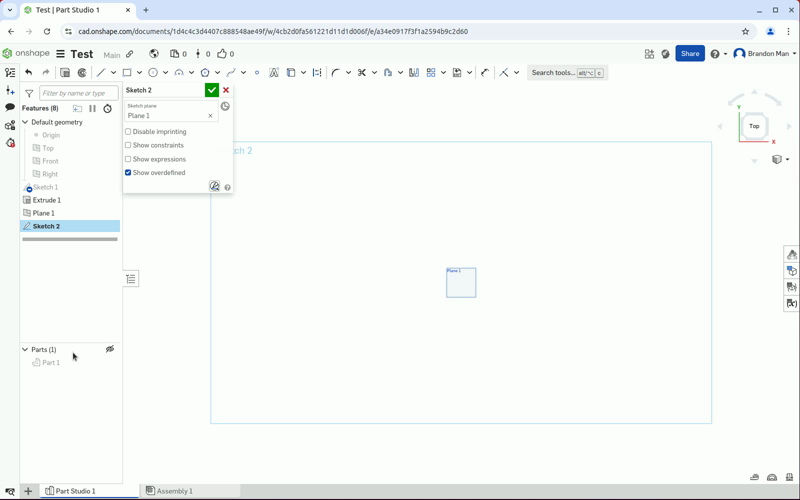
key(c)
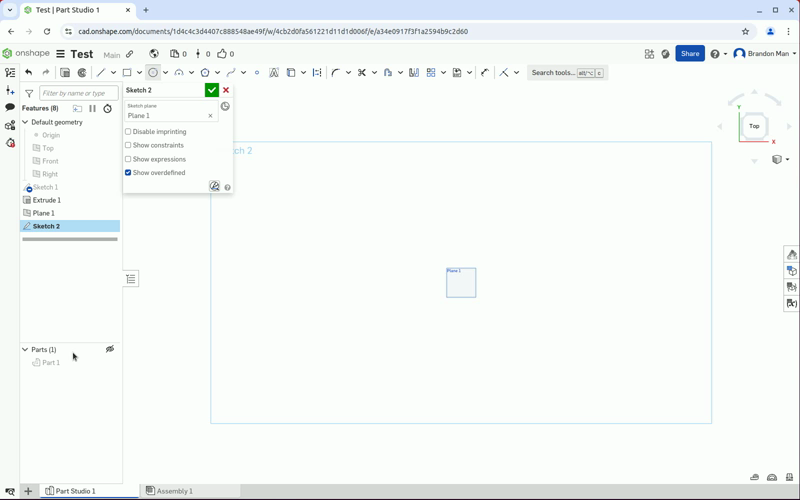
key_down(shift)
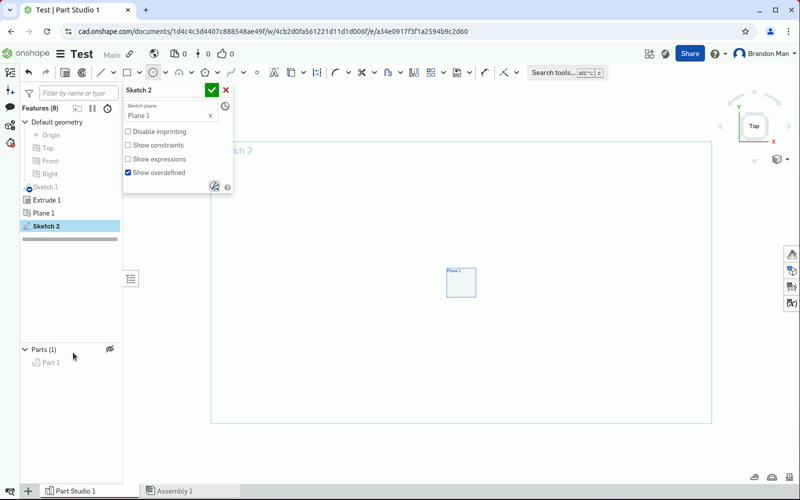
mouse_move(392, 305)
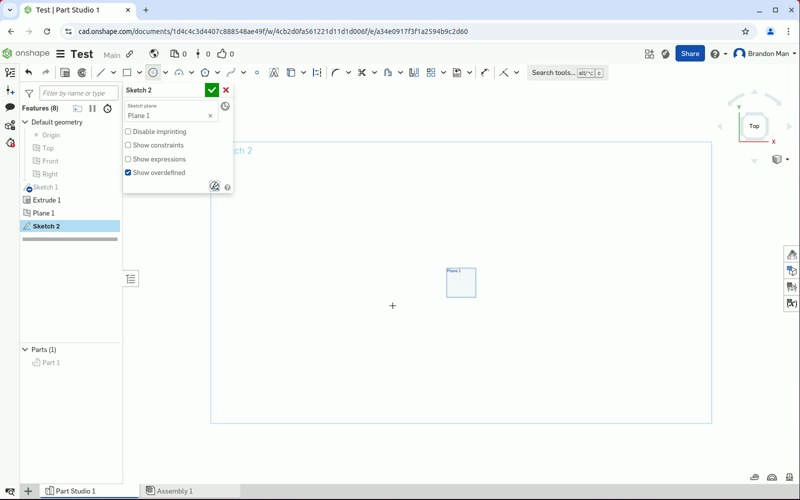
click(392, 305)
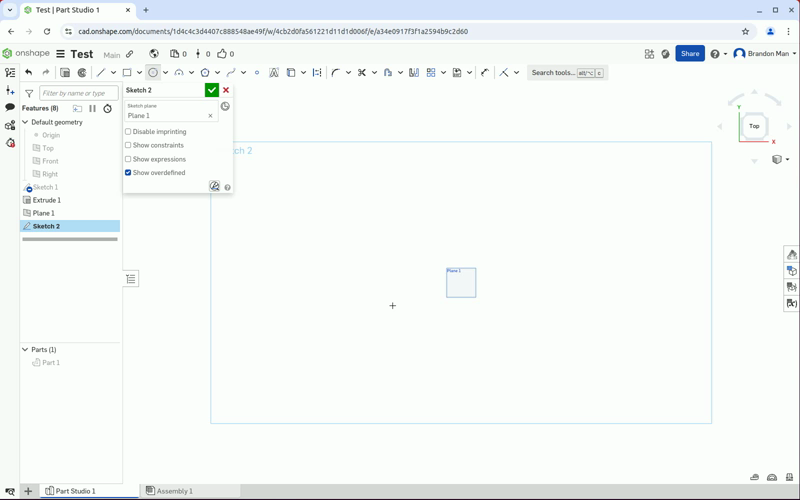
key_up(shift)
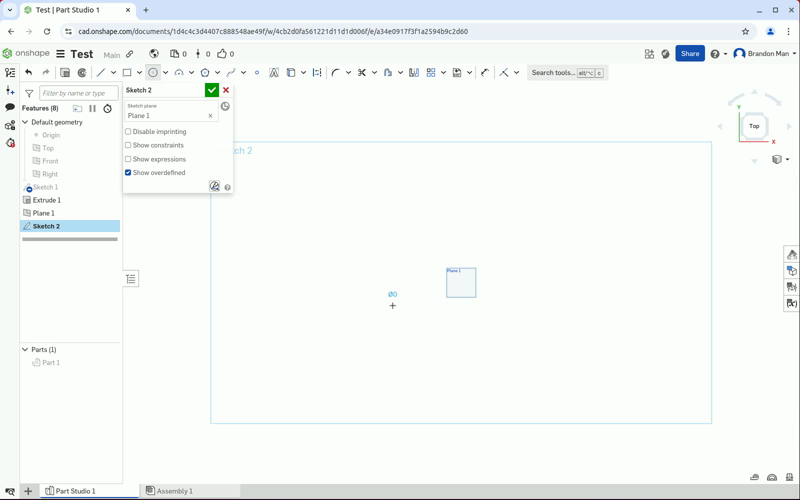
mouse_move(404, 305)
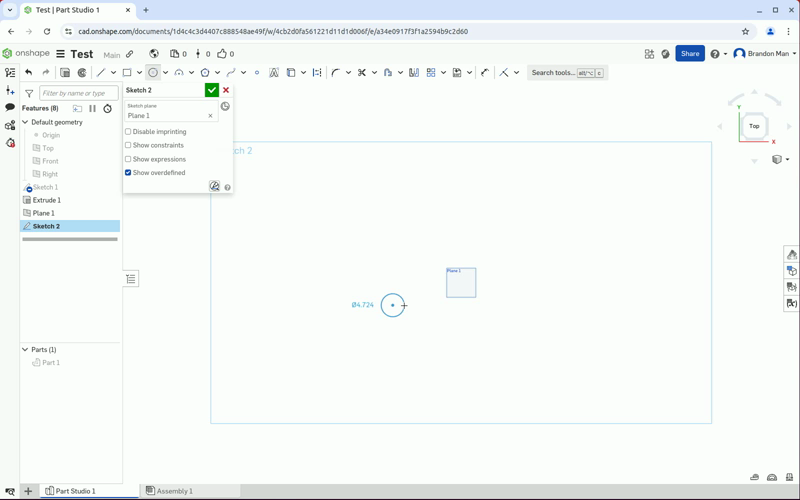
click(404, 305)
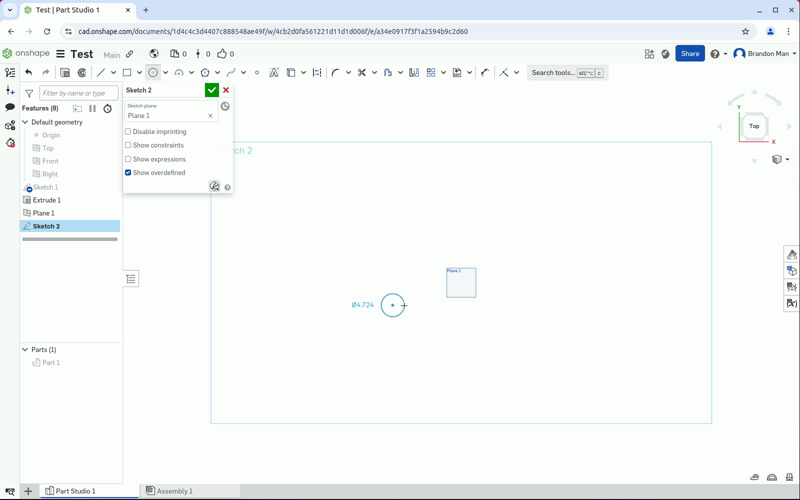
key(esc)
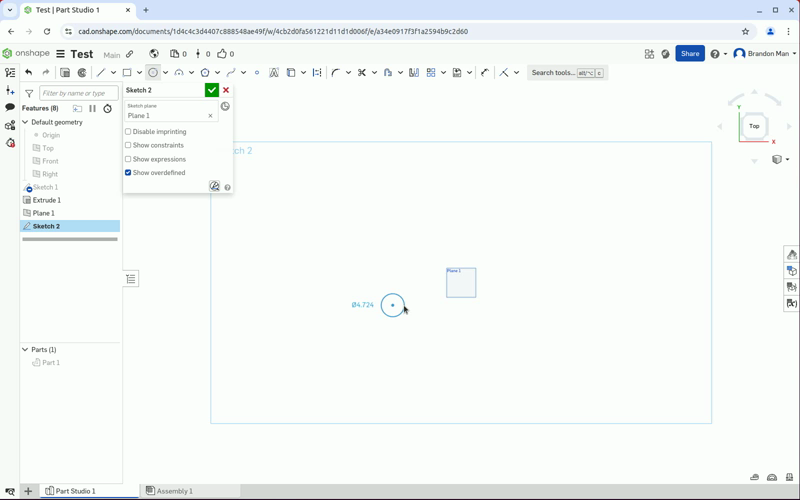
mouse_move(392, 299)
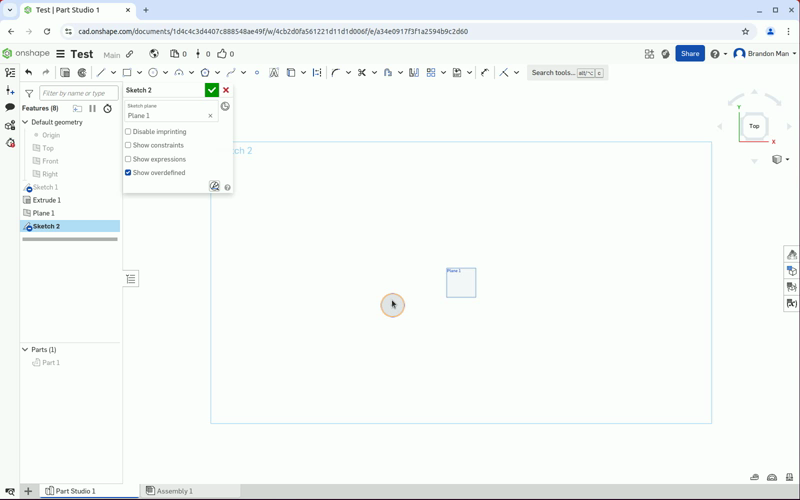
scroll(6)
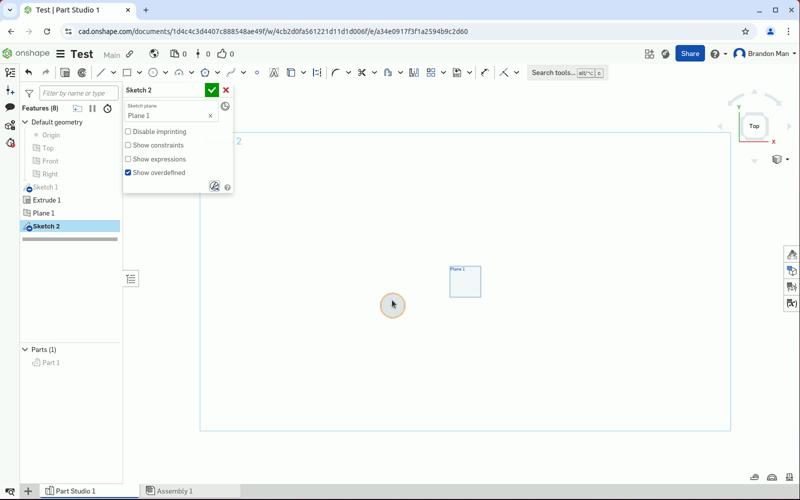
scroll(6)
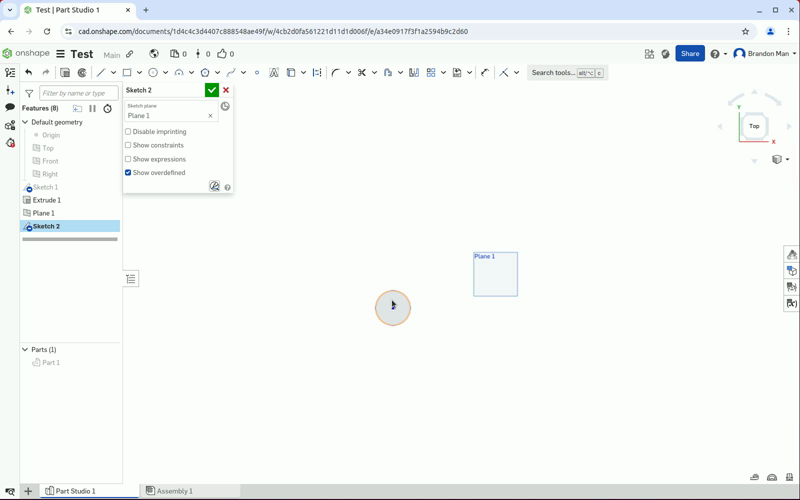
scroll(6)
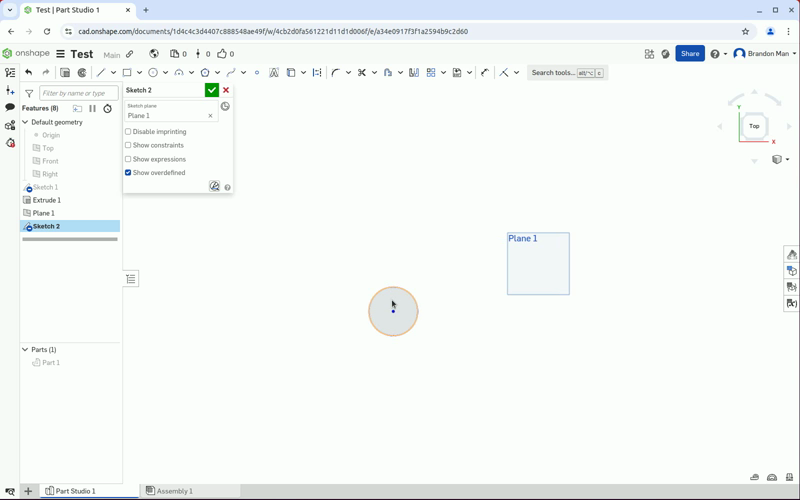
scroll(6)
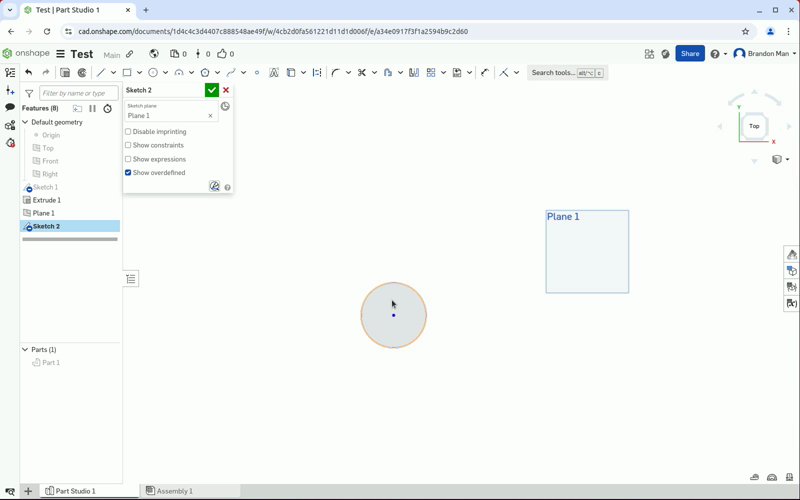
scroll(6)
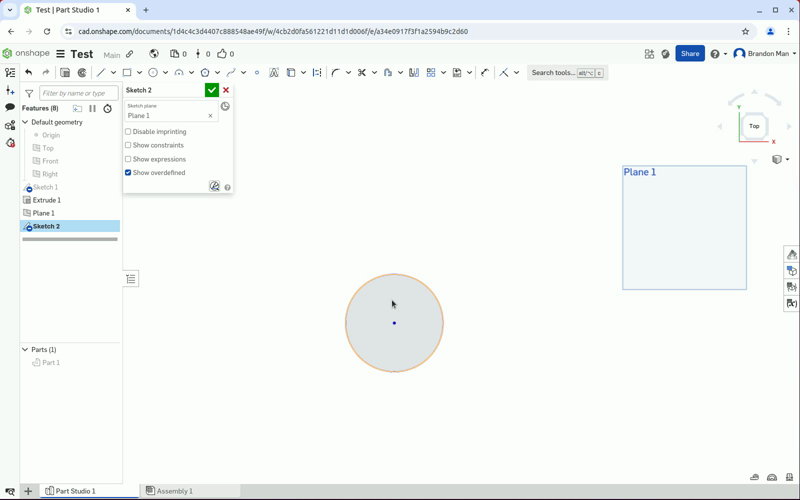
scroll(6)
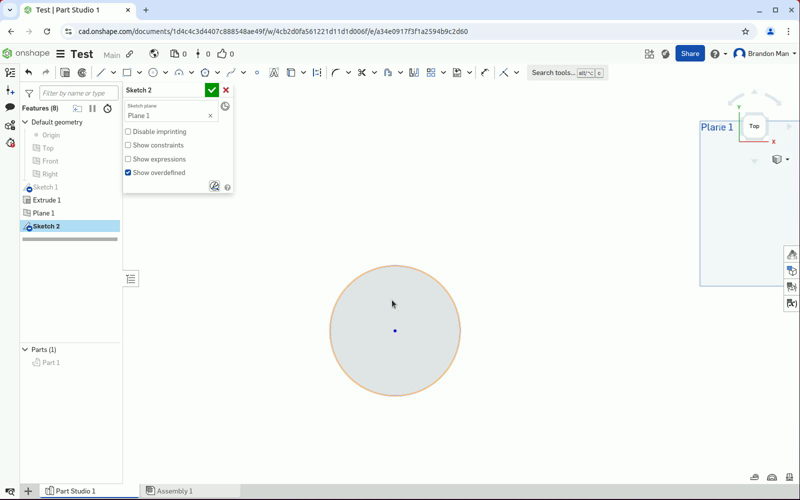
scroll(6)
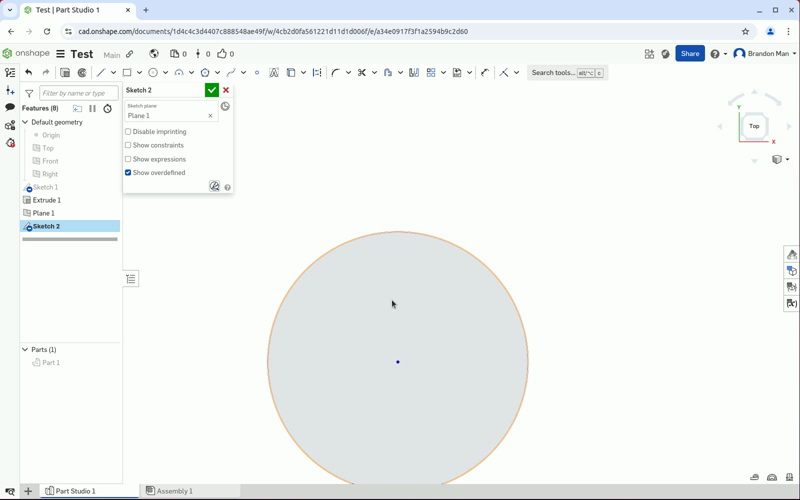
click(392, 299)
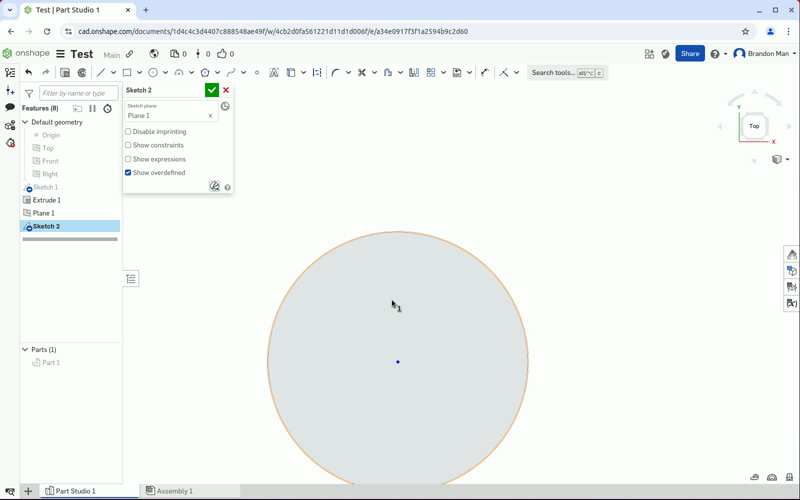
scroll(-6)
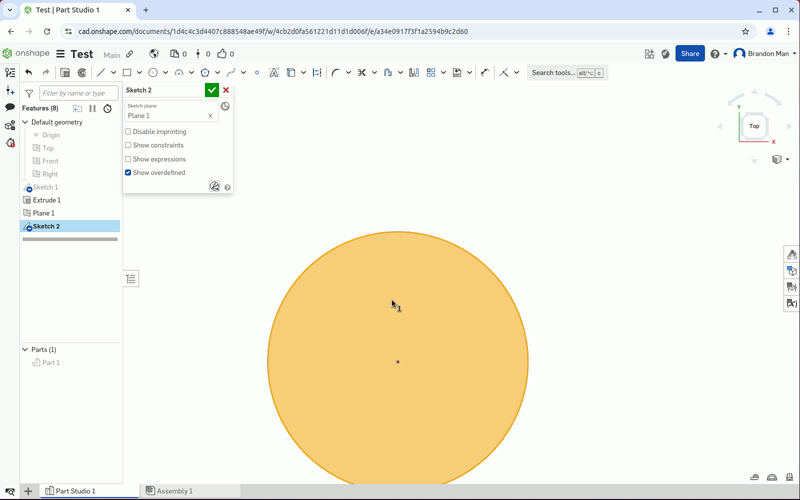
scroll(-6)
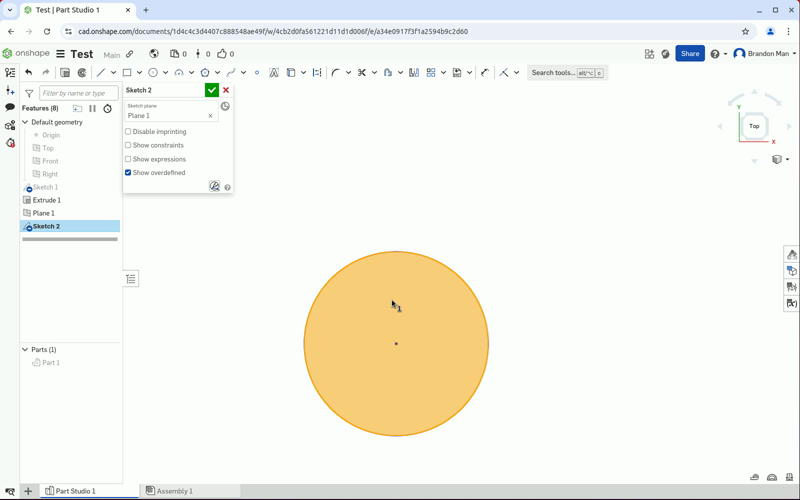
scroll(-6)
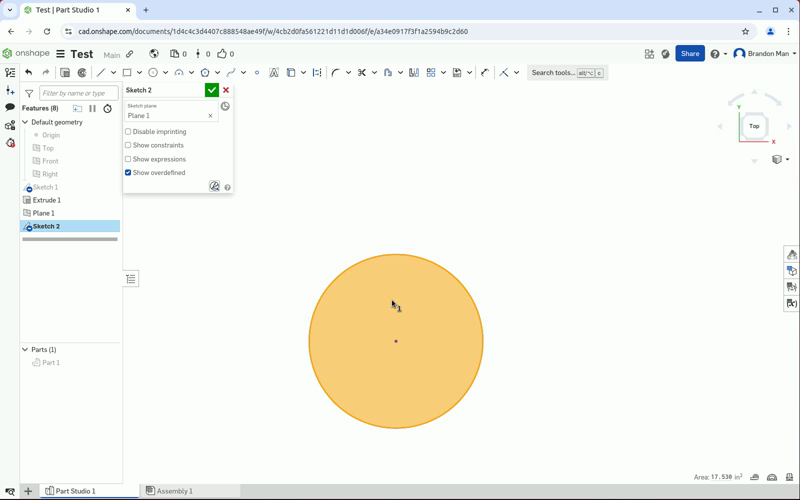
scroll(-6)
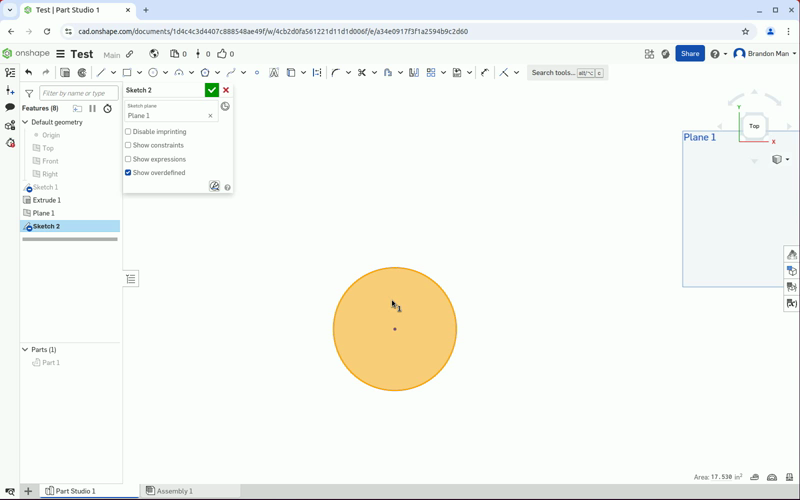
scroll(-6)
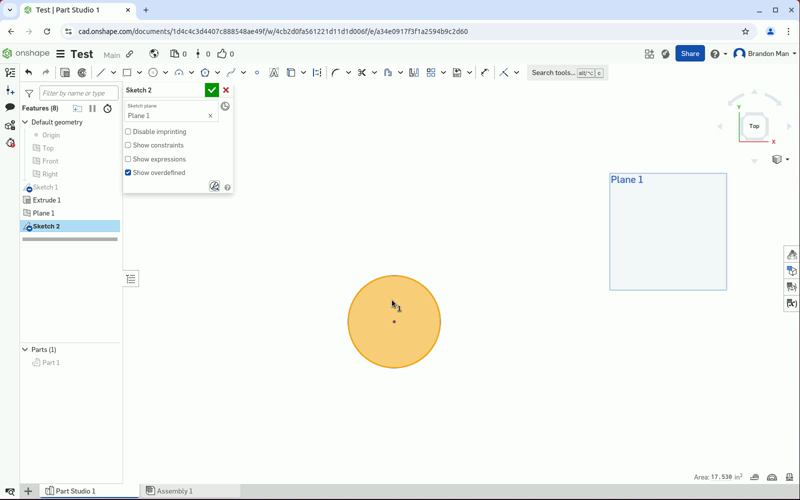
scroll(-6)
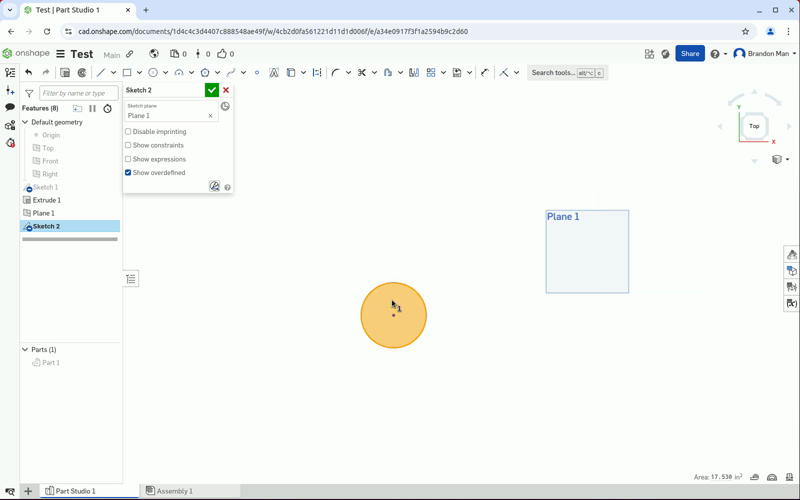
scroll(-6)
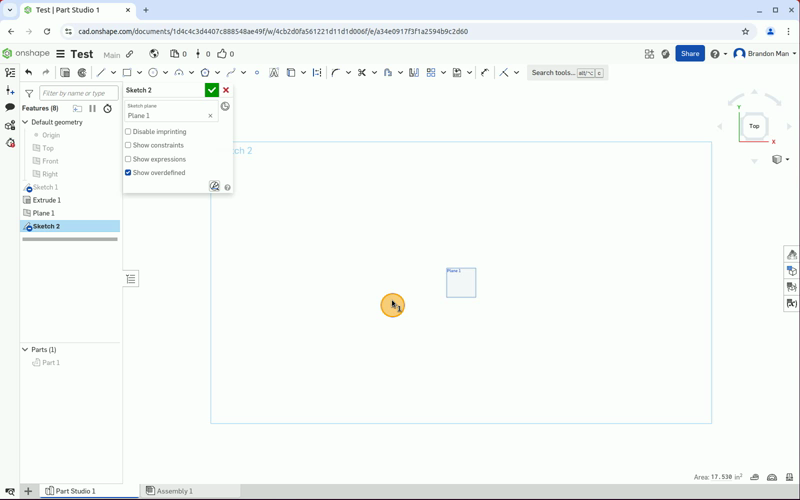
mouse_move(73, 352)
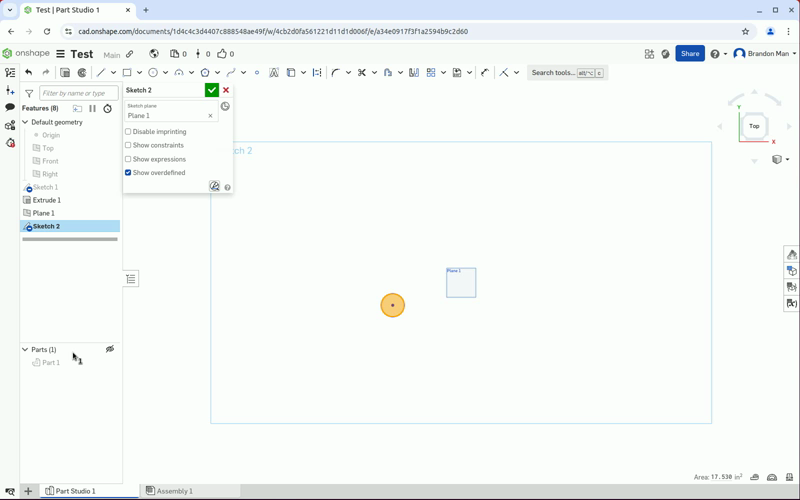
key(shift+y)
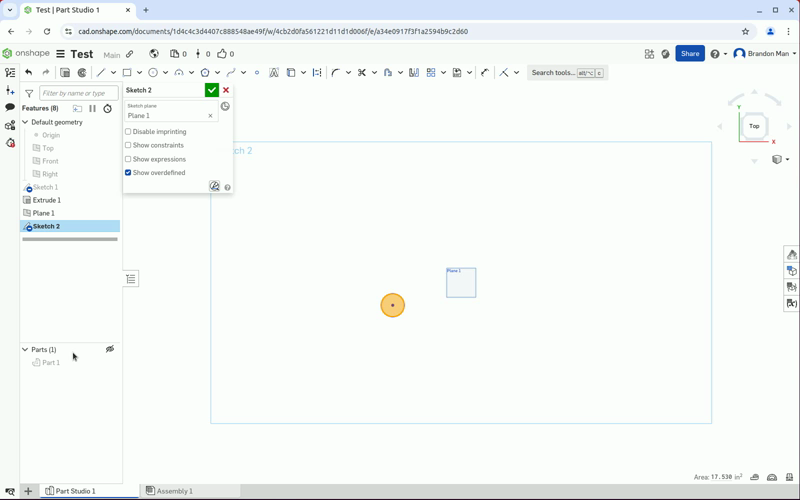
key(shift+e)
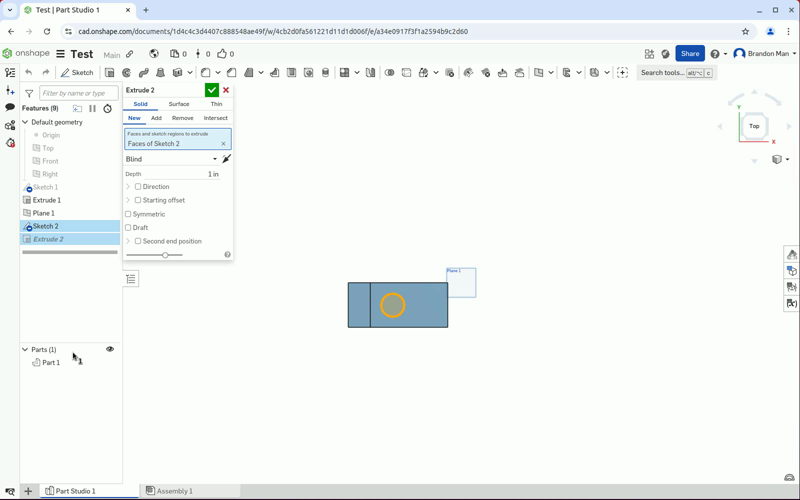
mouse_move(143, 106)
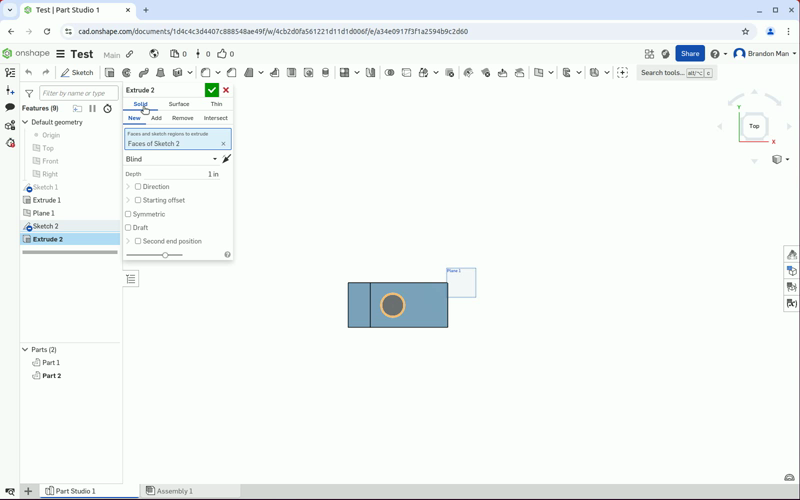
click(143, 106)
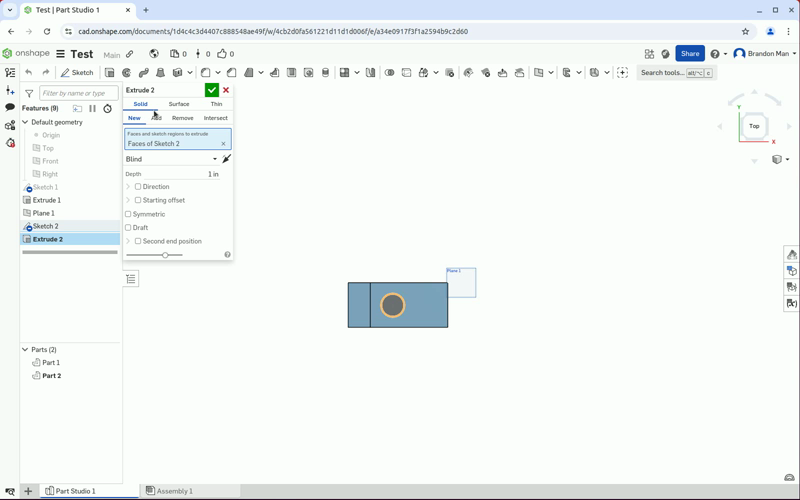
mouse_move(186, 120)
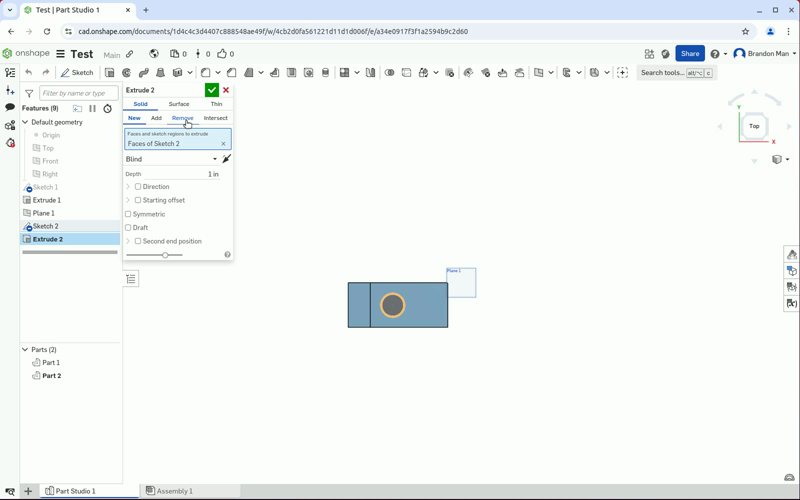
click(186, 120)
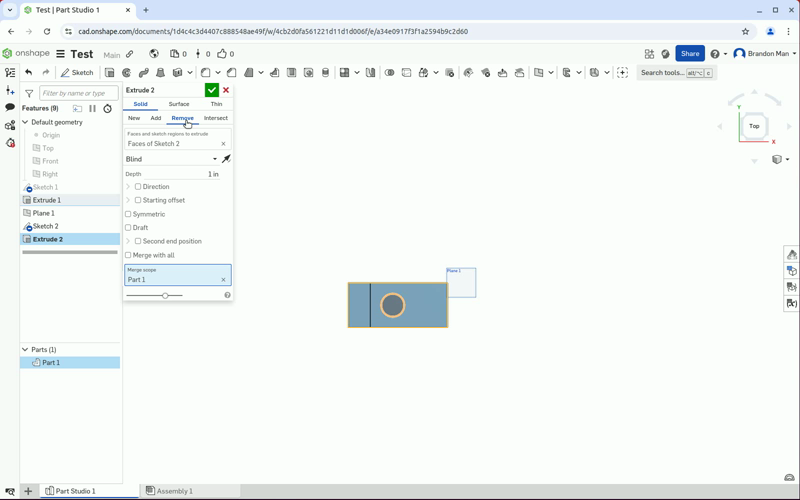
key(tab, 4)
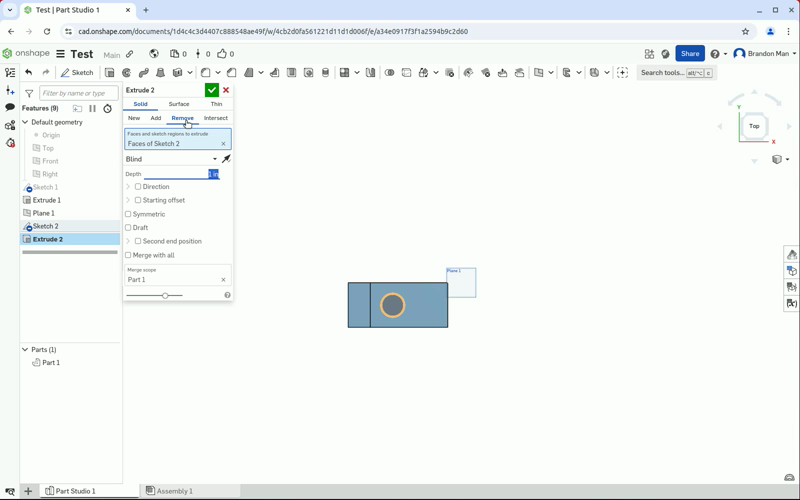
text(9.147)
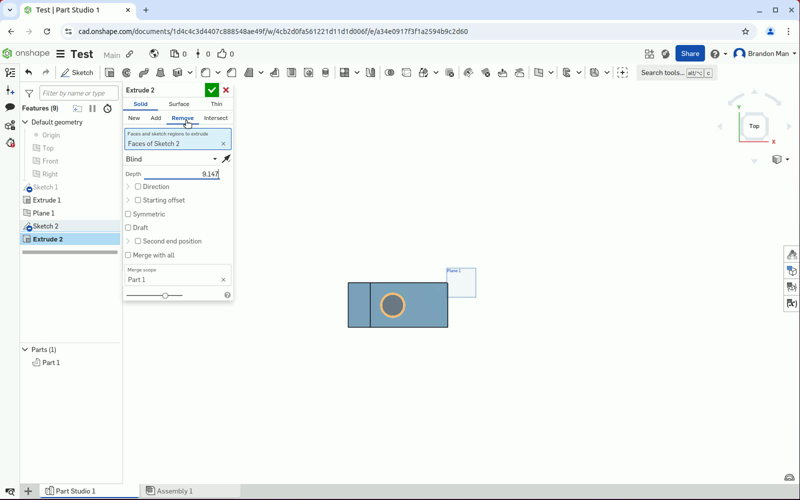
key(tab, 6)
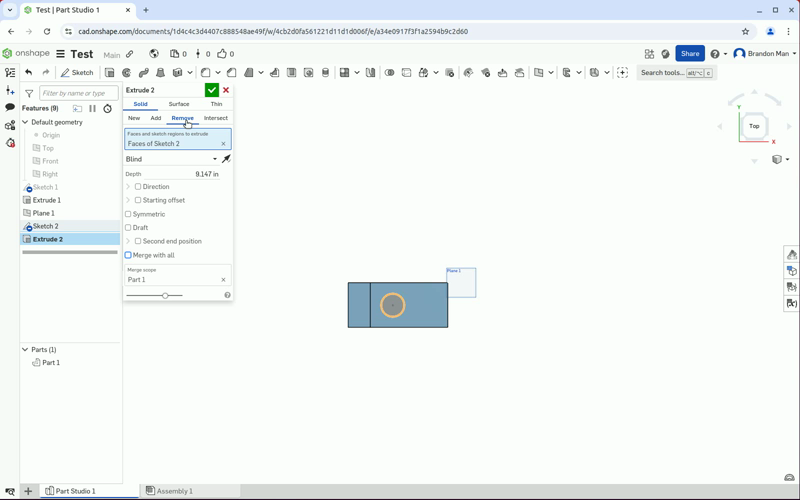
key(space)
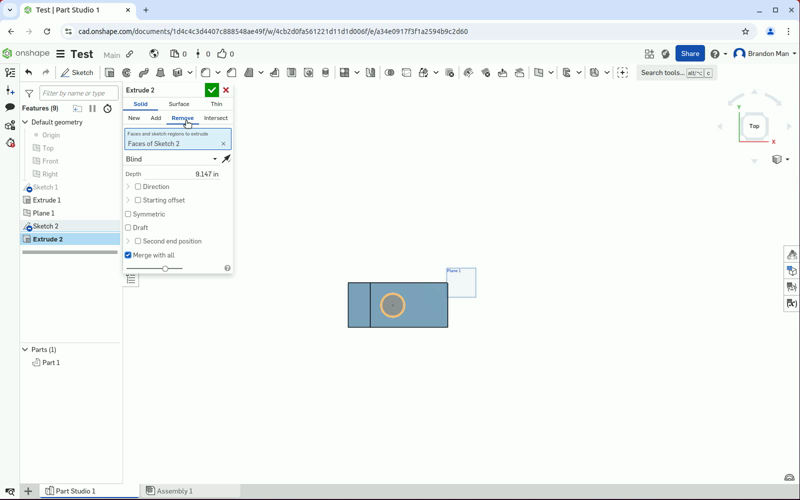
key(enter)
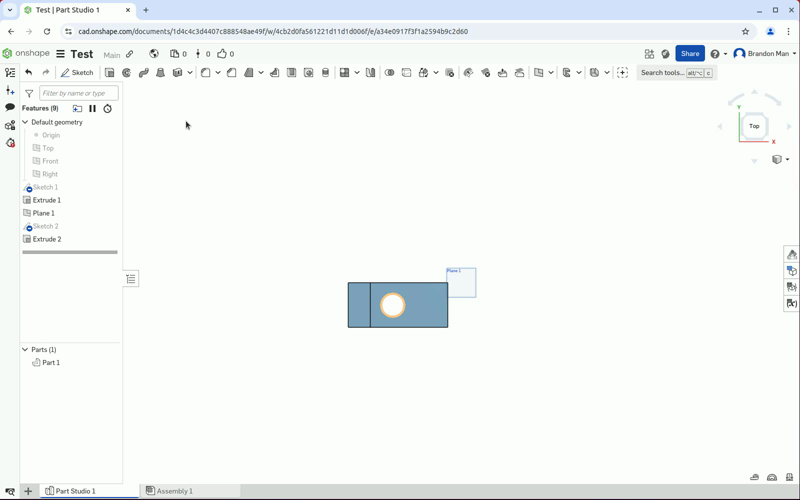
key(shift+h)
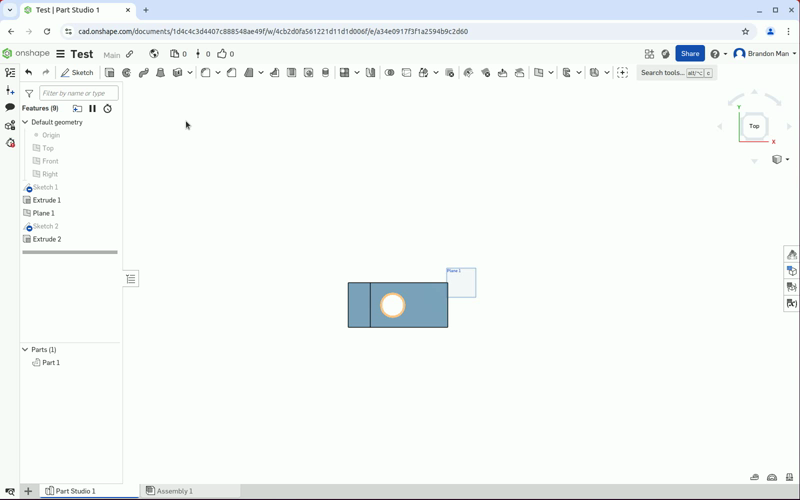
key(shift+h)
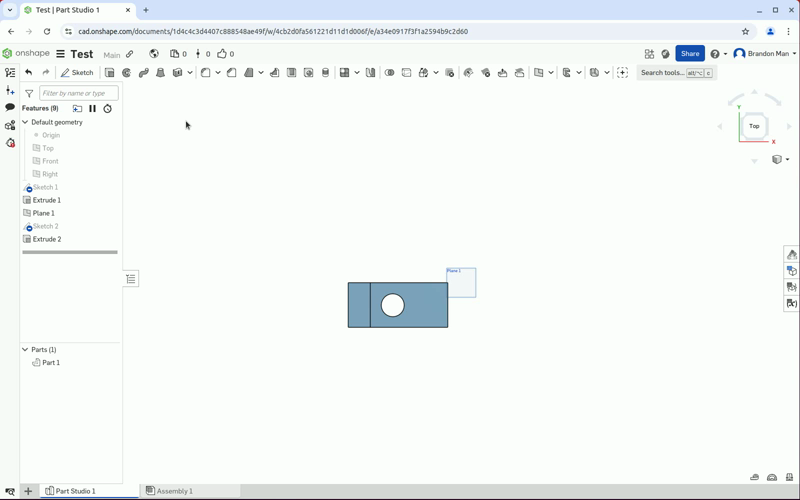
mouse_move(73, 189)
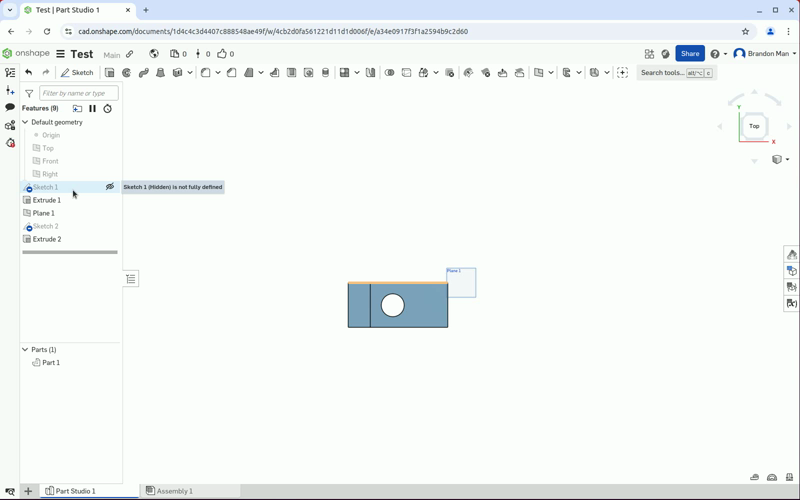
click(73, 189)
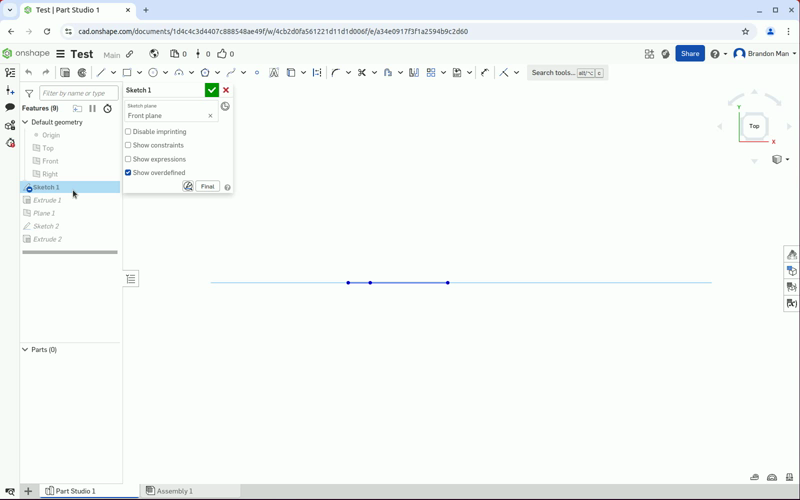
mouse_move(229, 92)
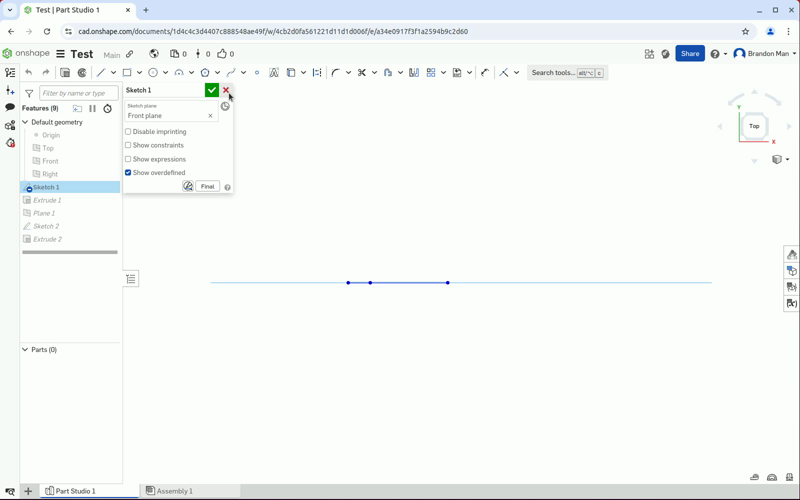
click(229, 92)
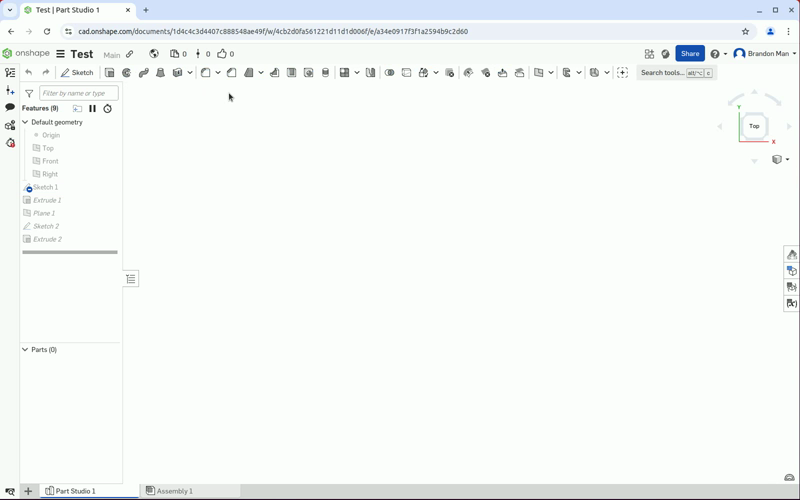
key(shift+s)
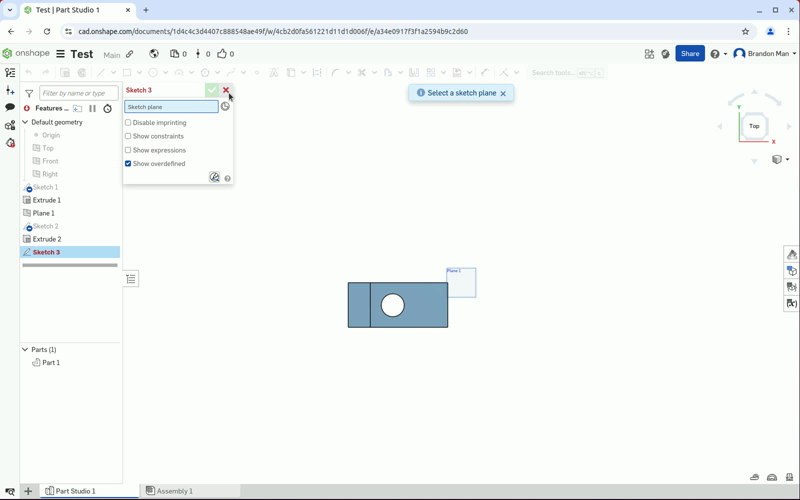
mouse_move(73, 215)
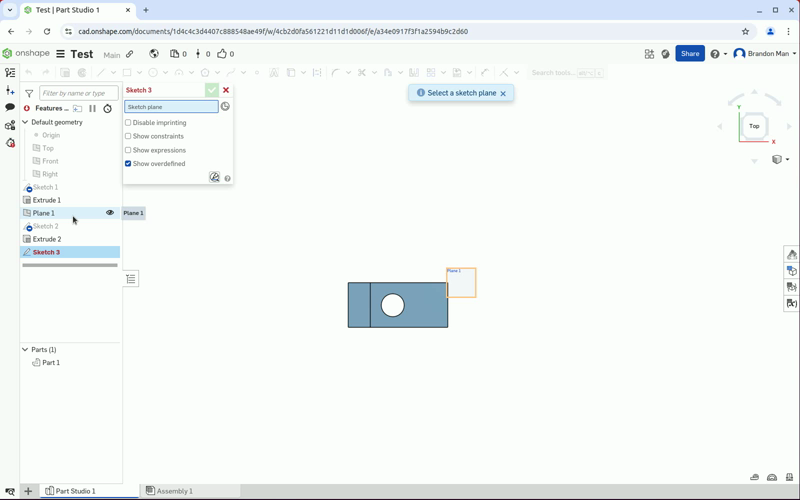
click(73, 215)
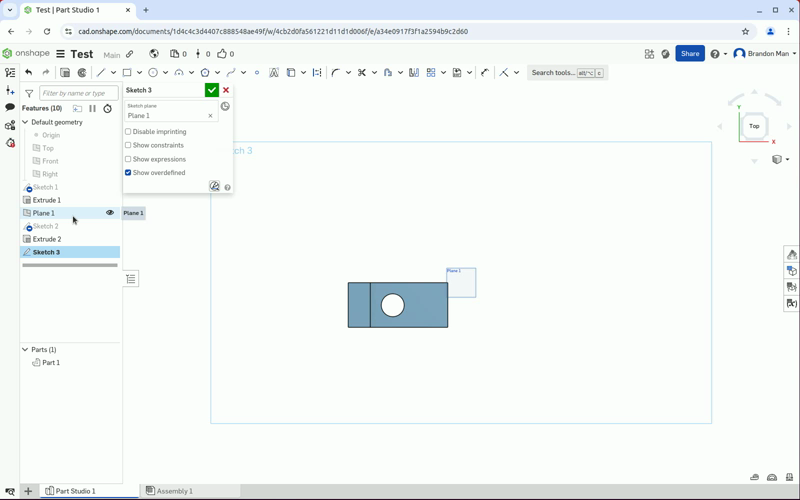
mouse_move(73, 352)
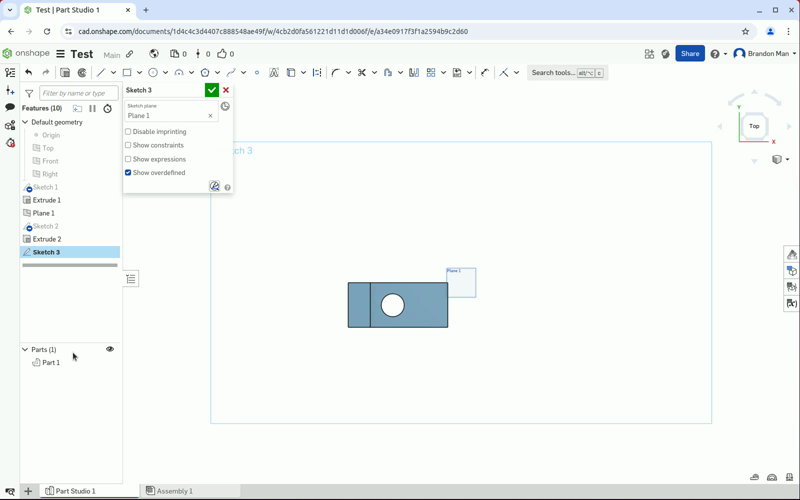
key(y)
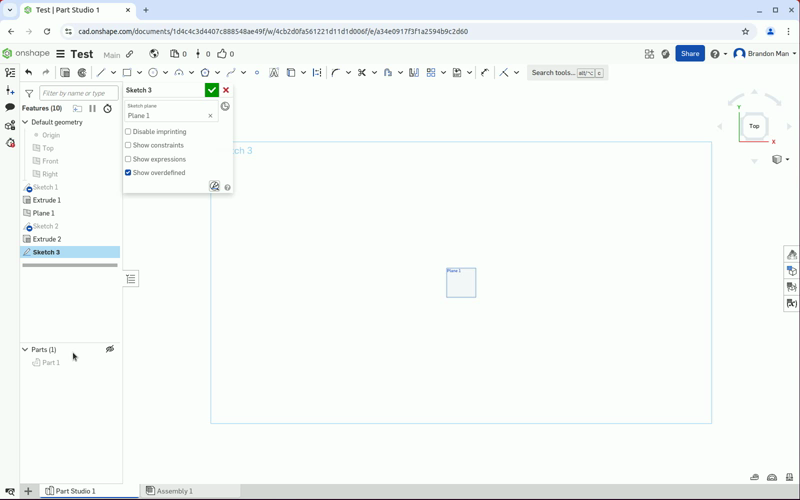
key(c)
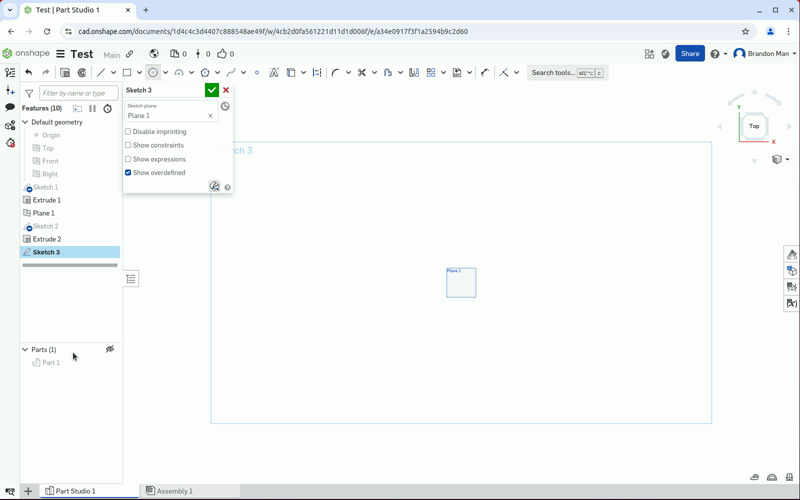
key_down(shift)
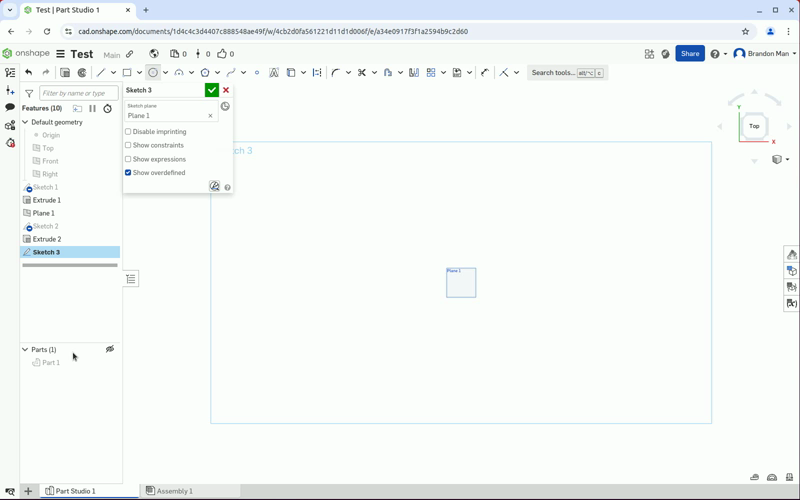
mouse_move(426, 305)
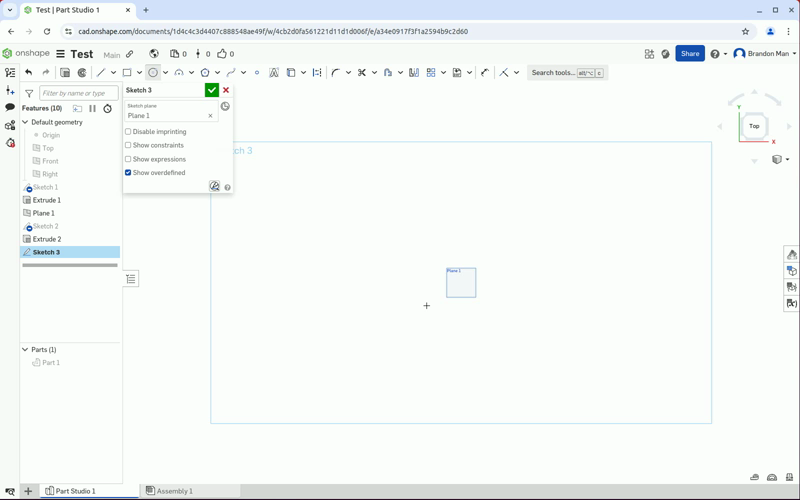
click(426, 305)
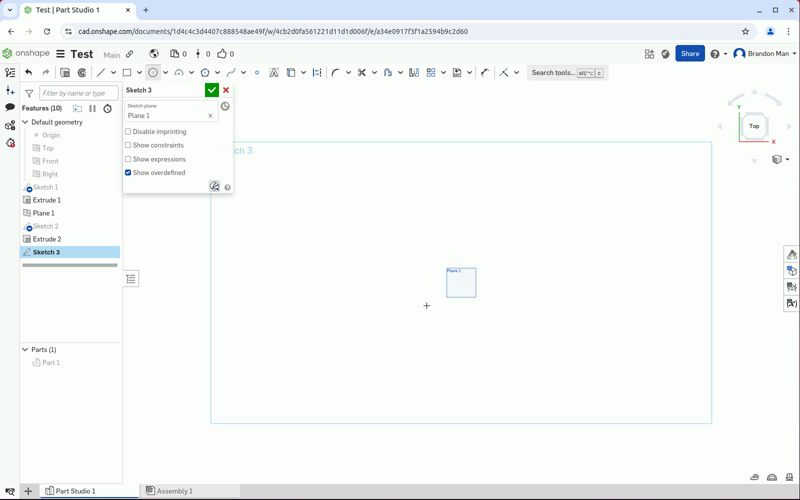
key_up(shift)
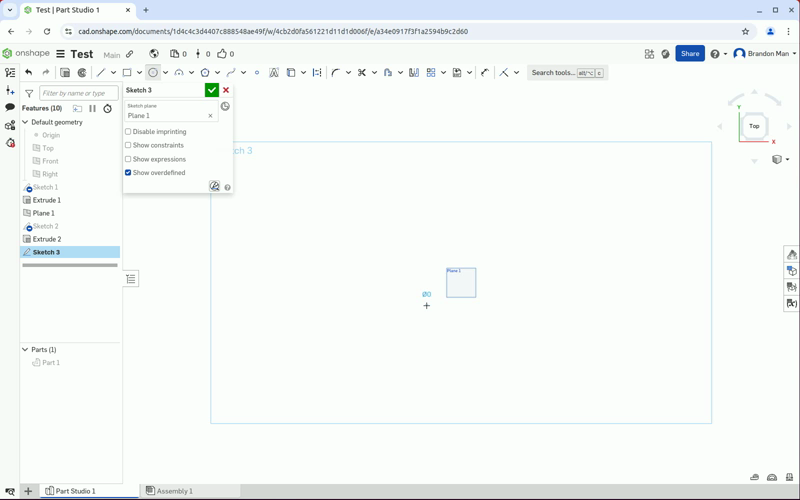
mouse_move(438, 305)
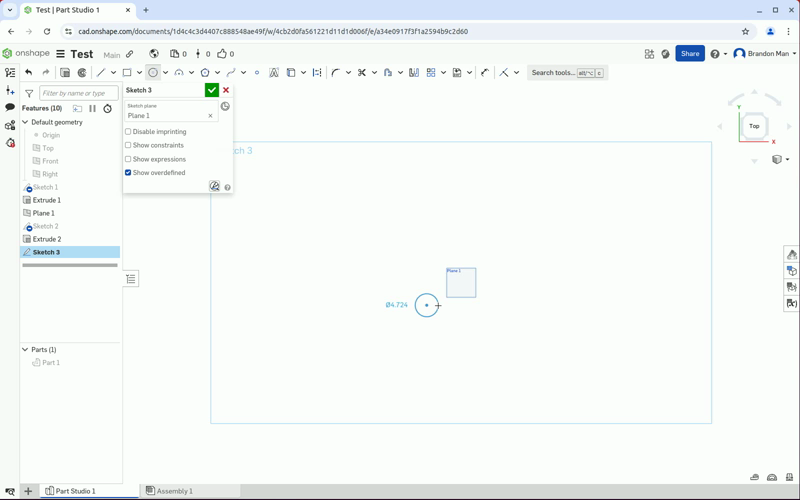
click(438, 305)
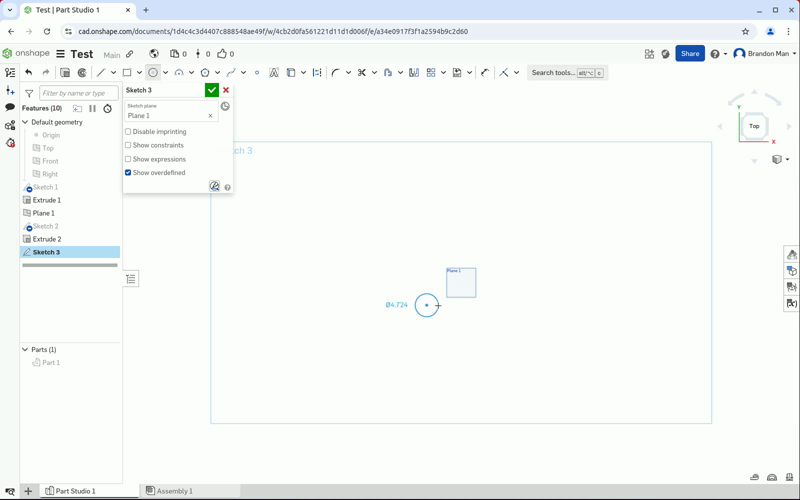
key(esc)
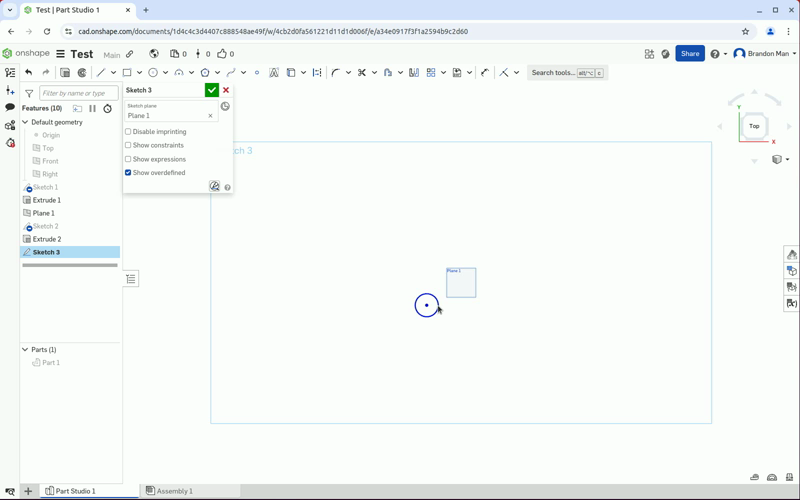
mouse_move(428, 308)
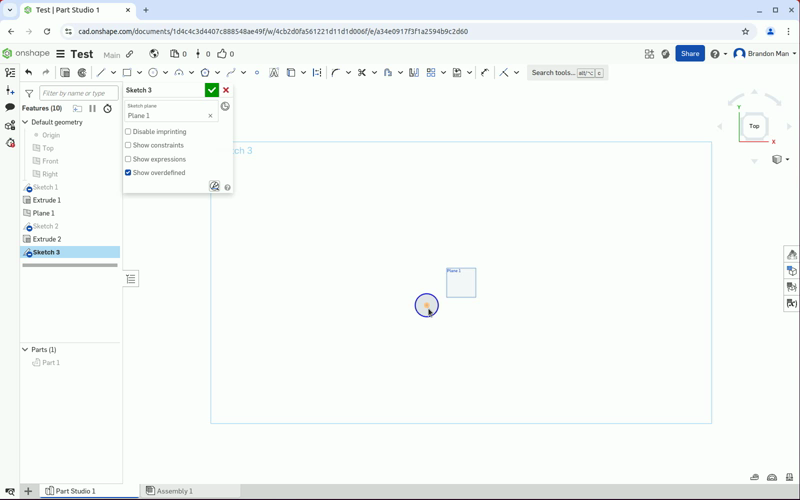
scroll(6)
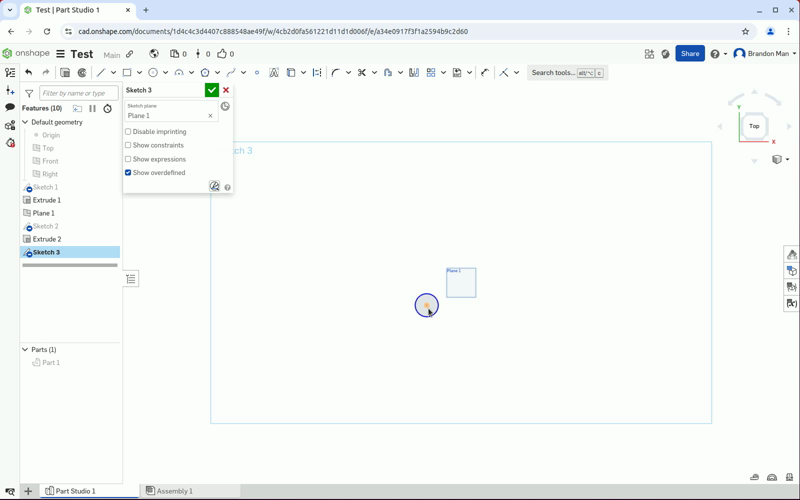
scroll(6)
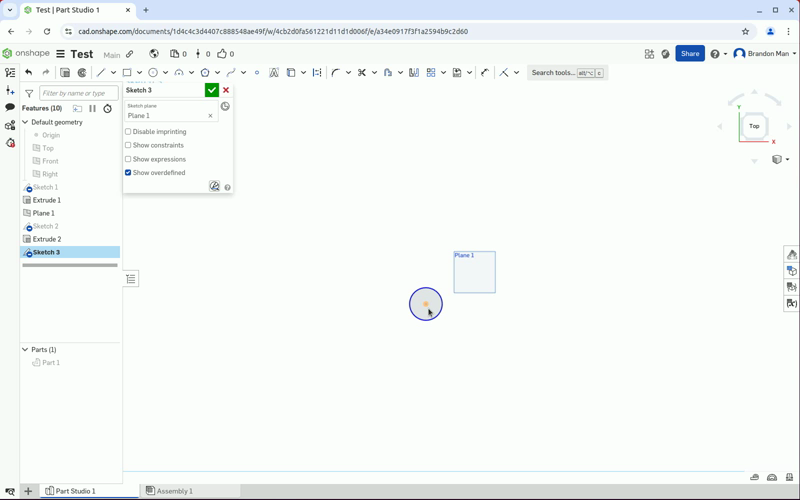
scroll(6)
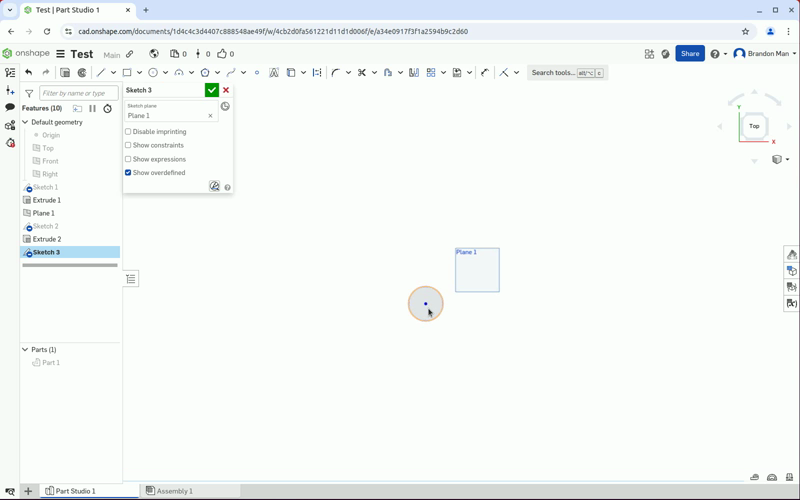
scroll(6)
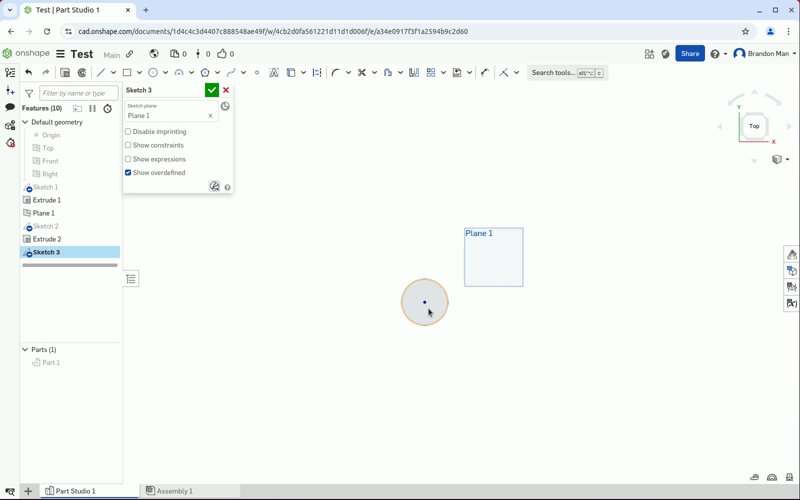
scroll(6)
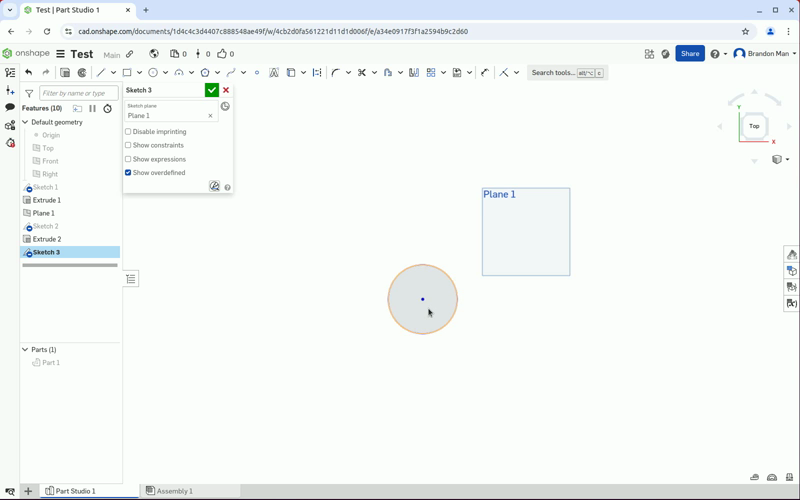
scroll(6)
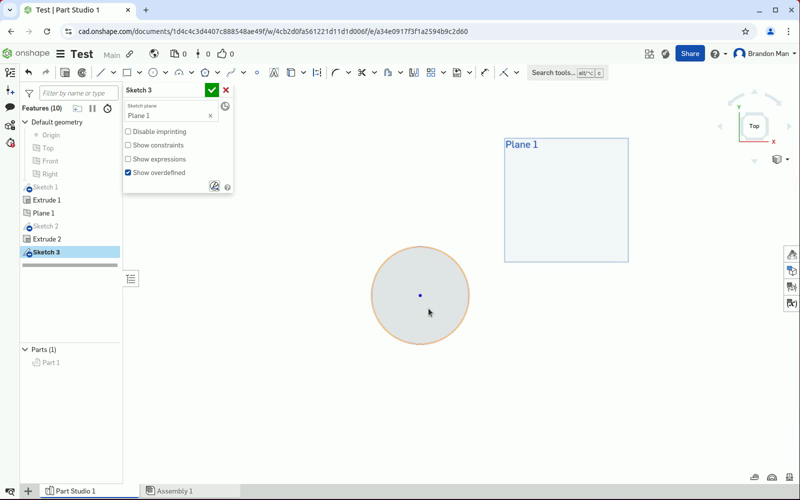
scroll(6)
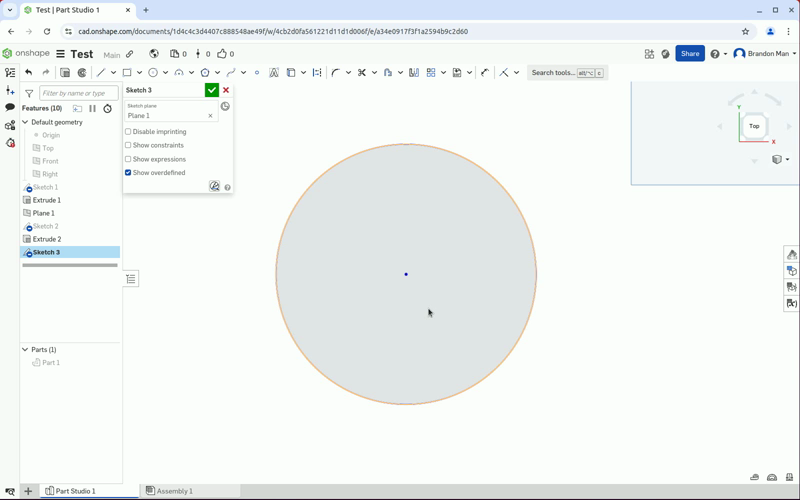
click(428, 308)
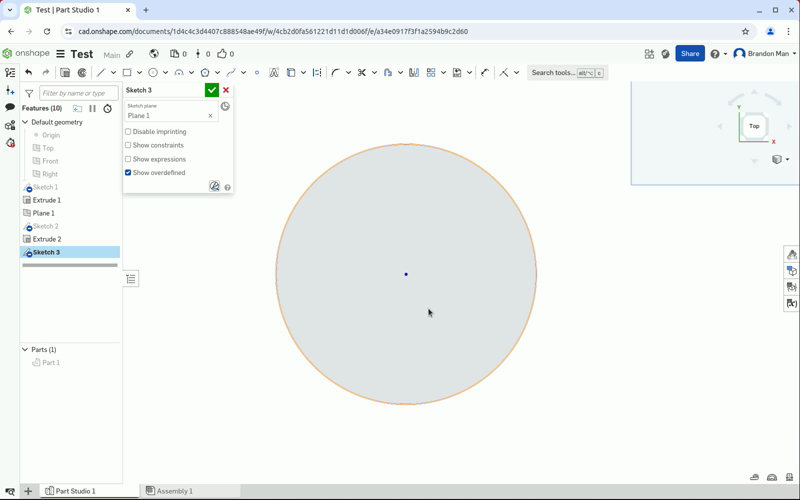
scroll(-6)
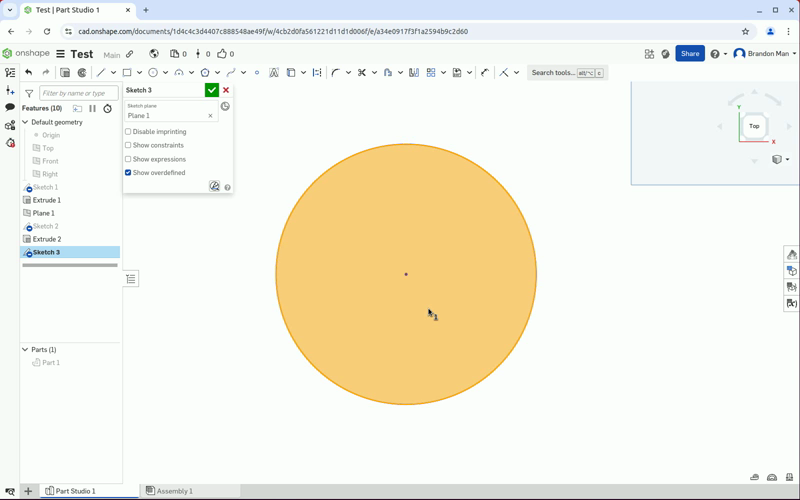
scroll(-6)
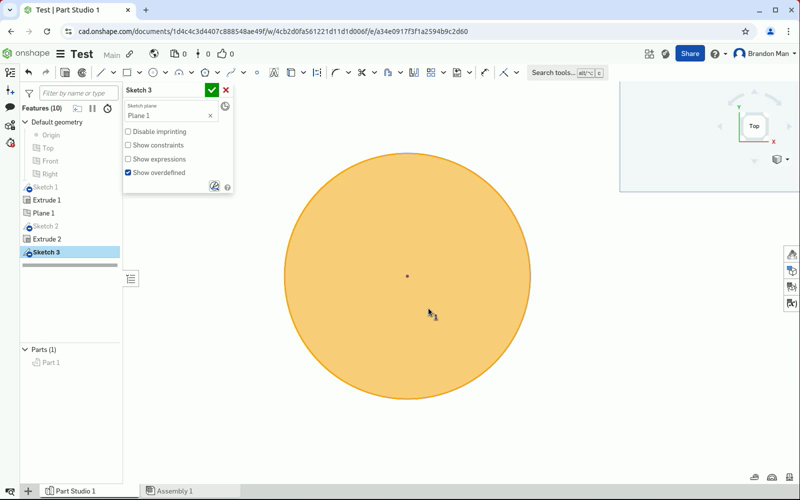
scroll(-6)
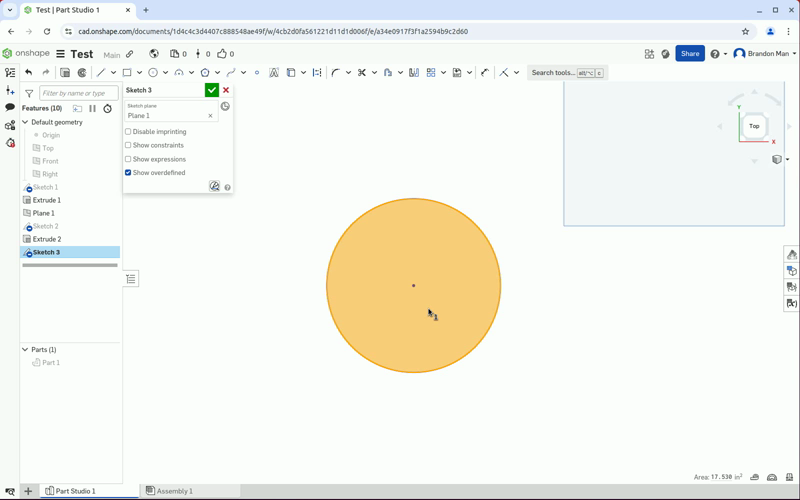
scroll(-6)
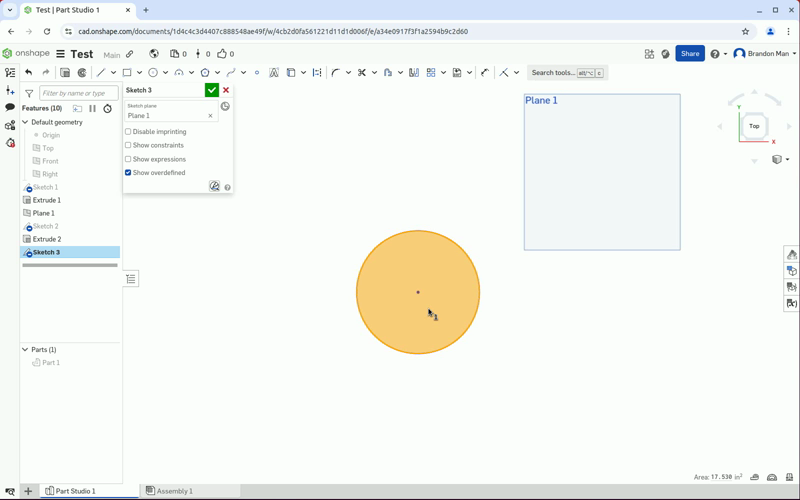
scroll(-6)
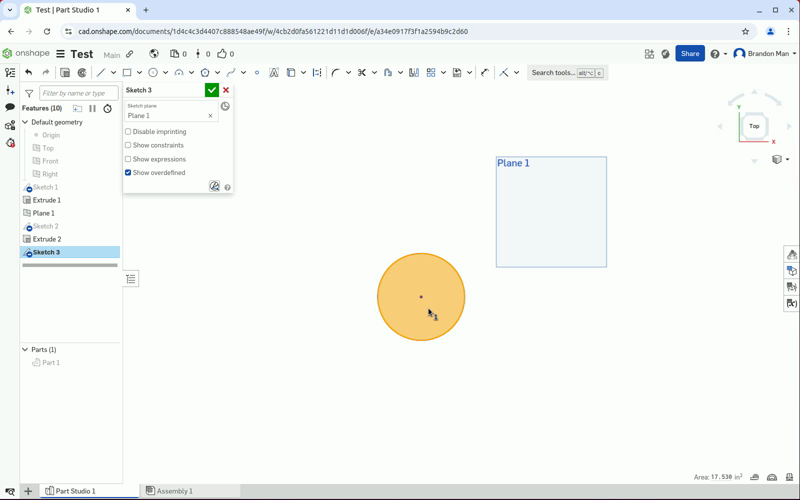
scroll(-6)
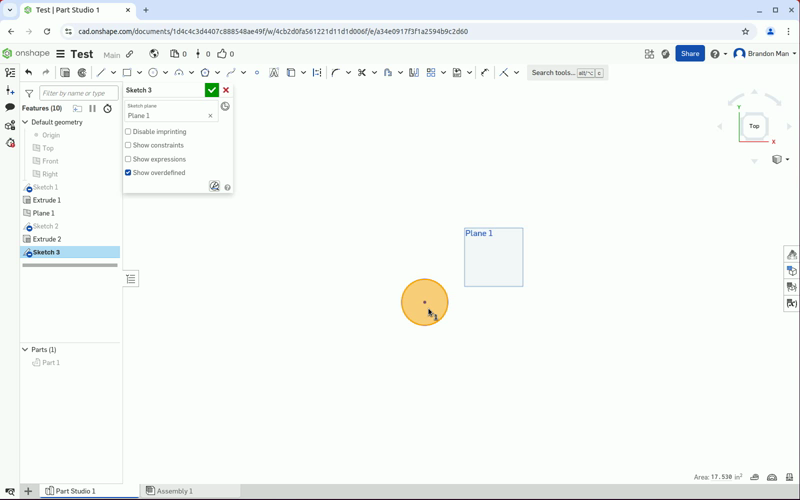
scroll(-6)
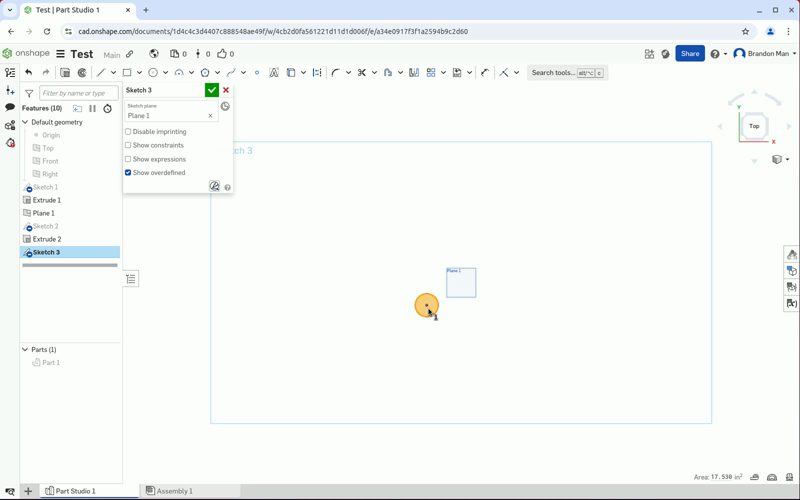
mouse_move(73, 352)
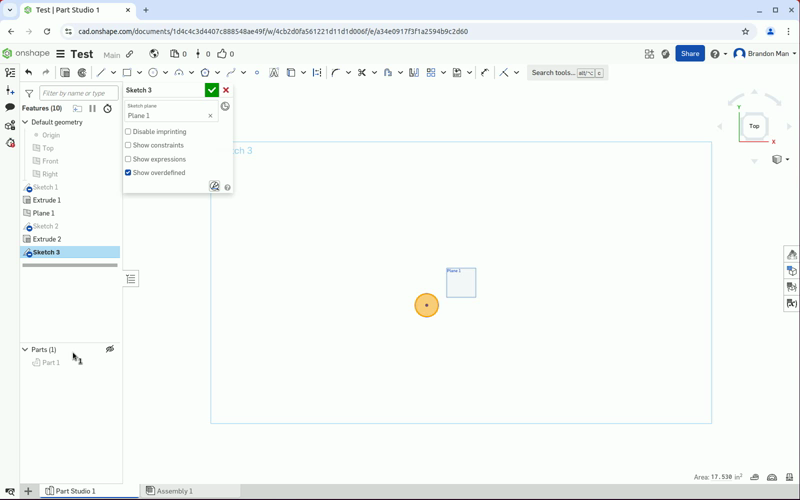
key(shift+y)
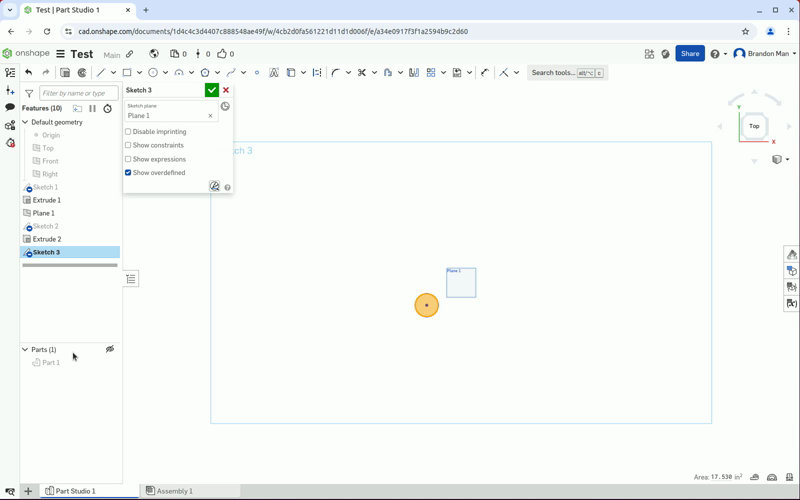
key(shift+e)
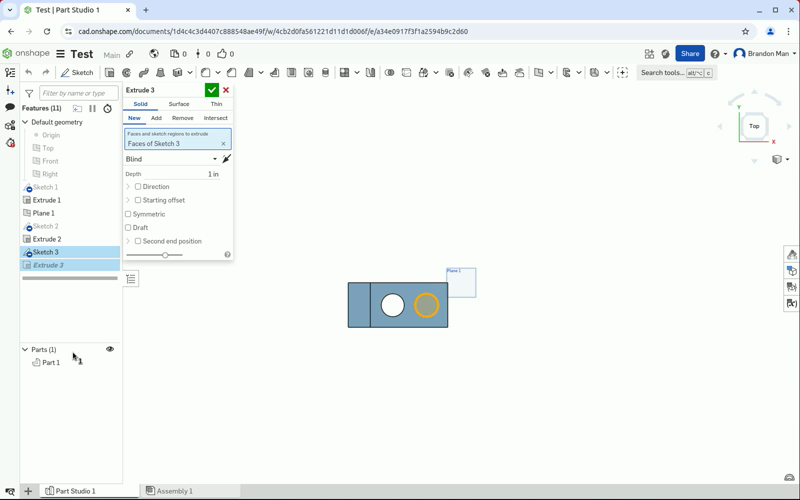
mouse_move(143, 106)
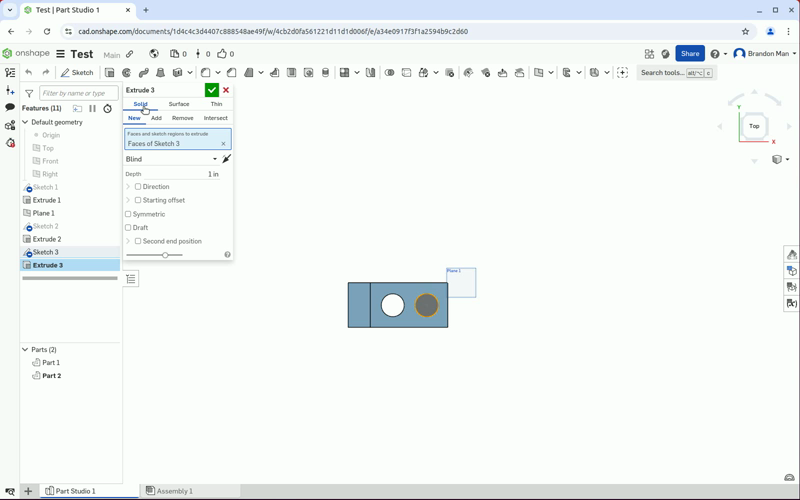
click(143, 106)
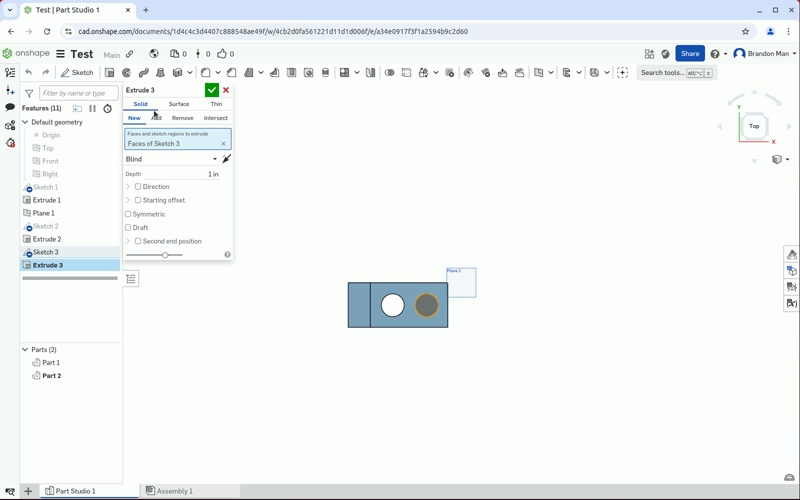
mouse_move(186, 120)
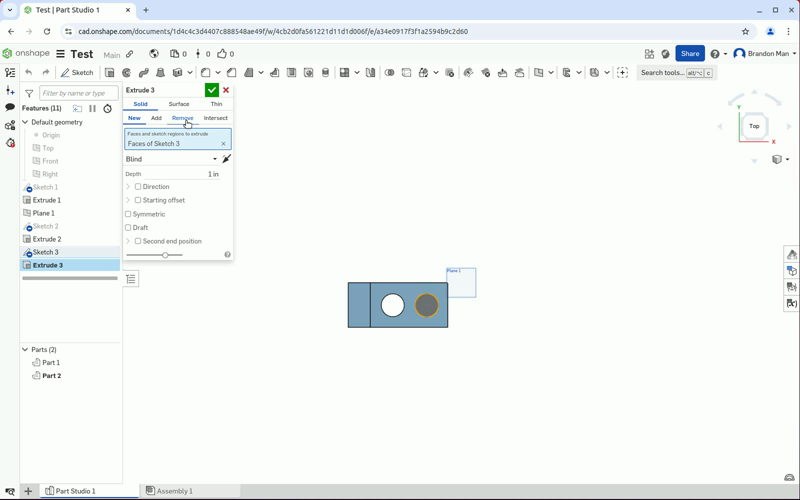
click(186, 120)
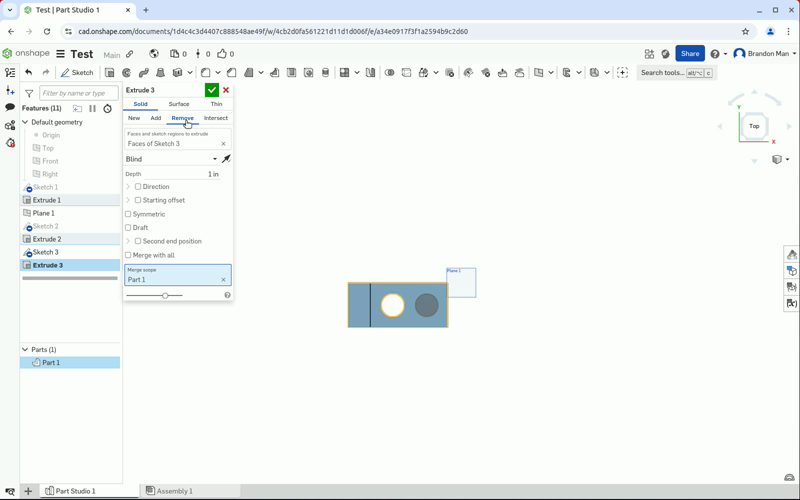
key(tab, 4)
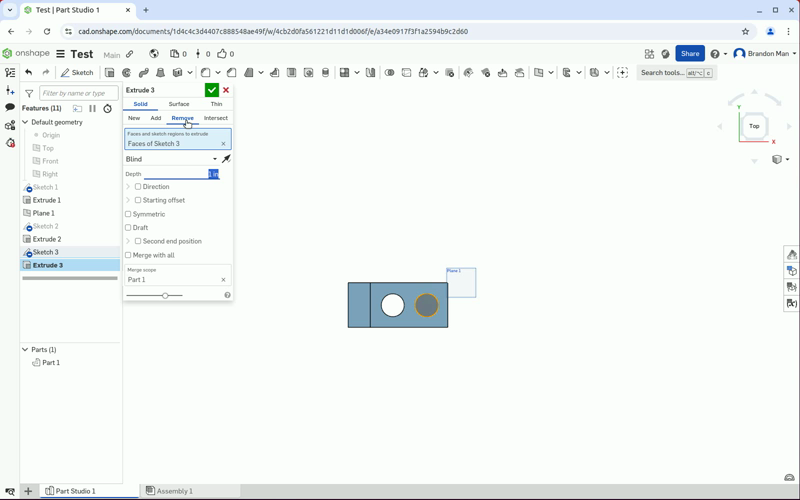
text(9.147)
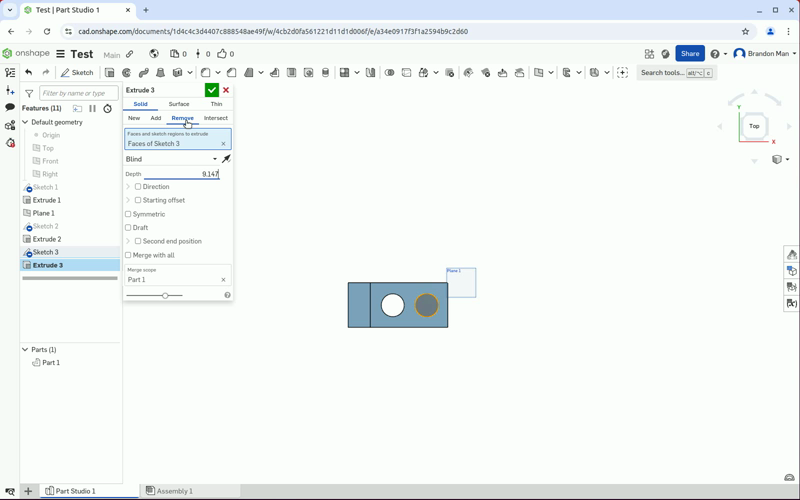
key(tab, 6)
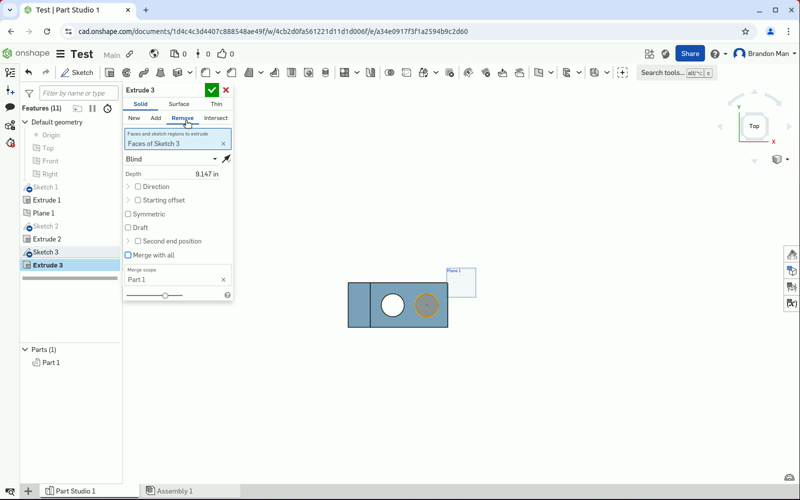
key(space)
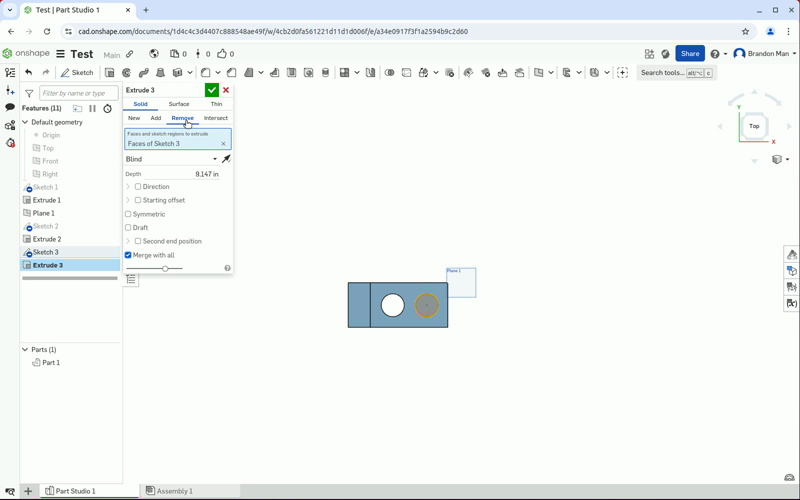
key(enter)
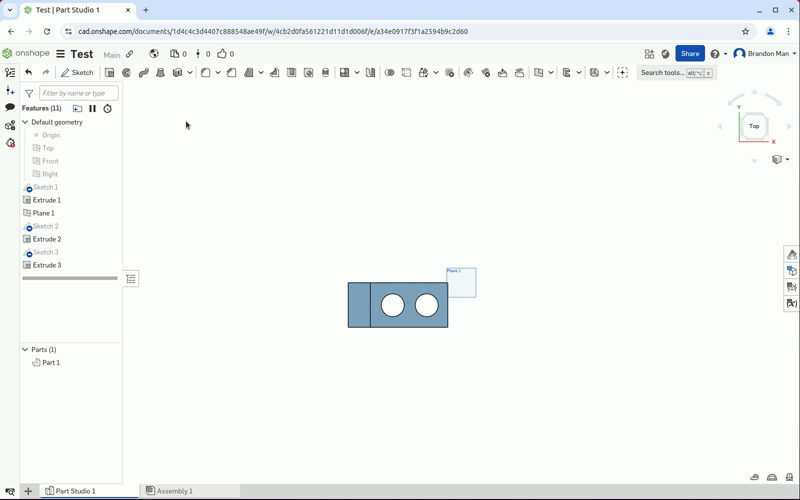
key(shift+h)
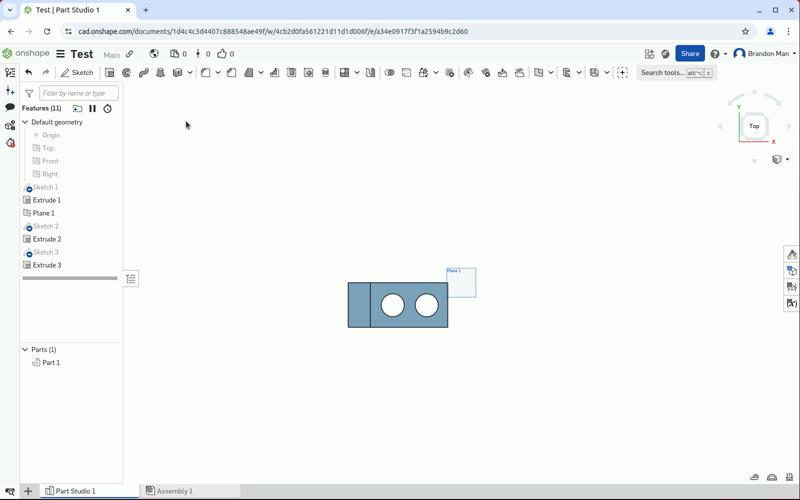
key(shift+h)
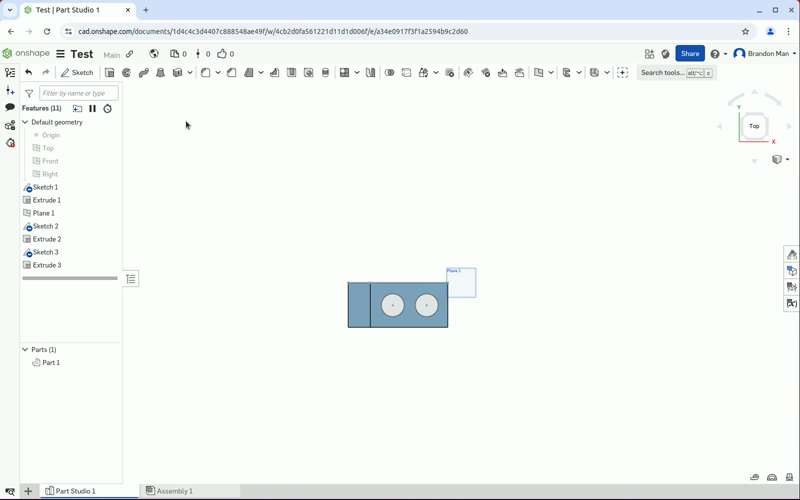
key(shift+7)
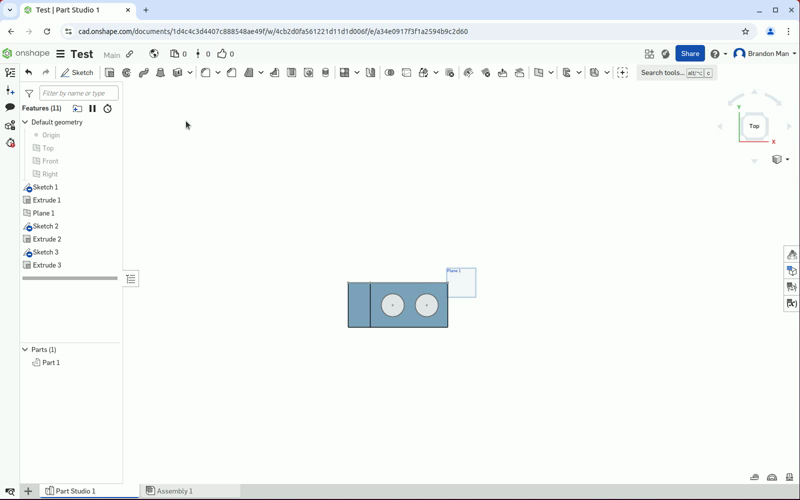
key(up, 3)
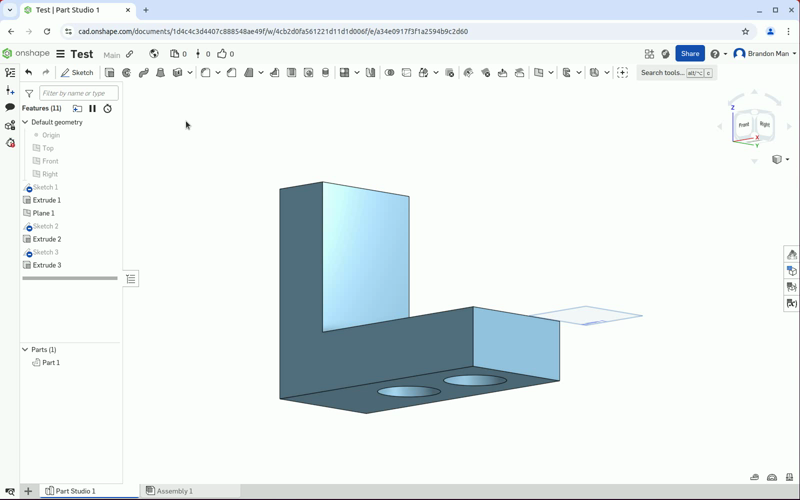
key(left, 3)
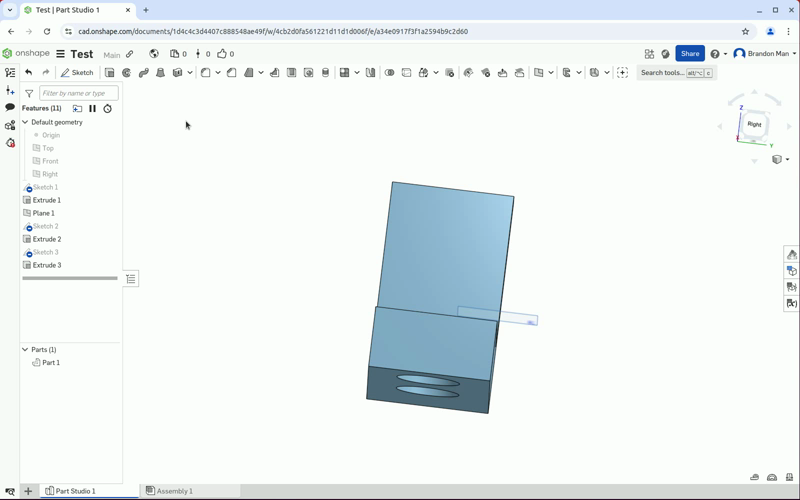
key(right, 3)
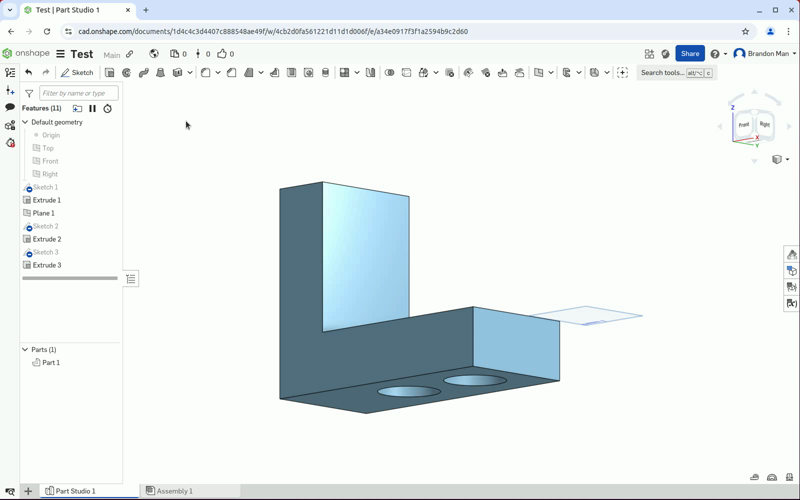
key(down, 3)
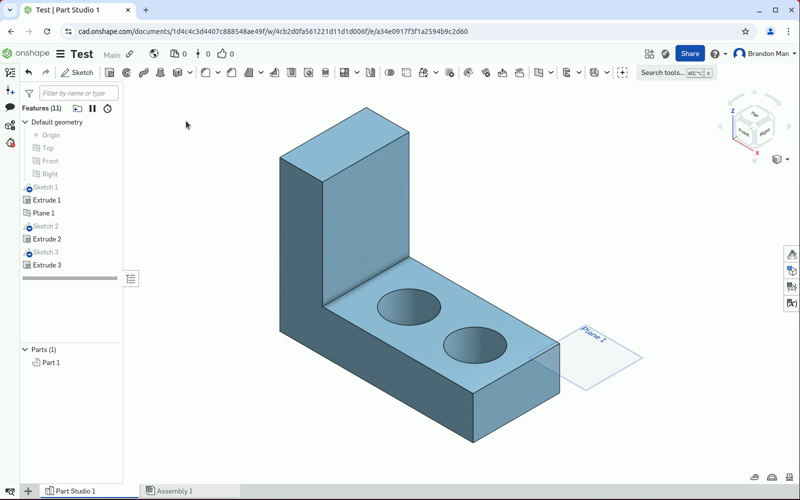
mouse_move(73, 189)
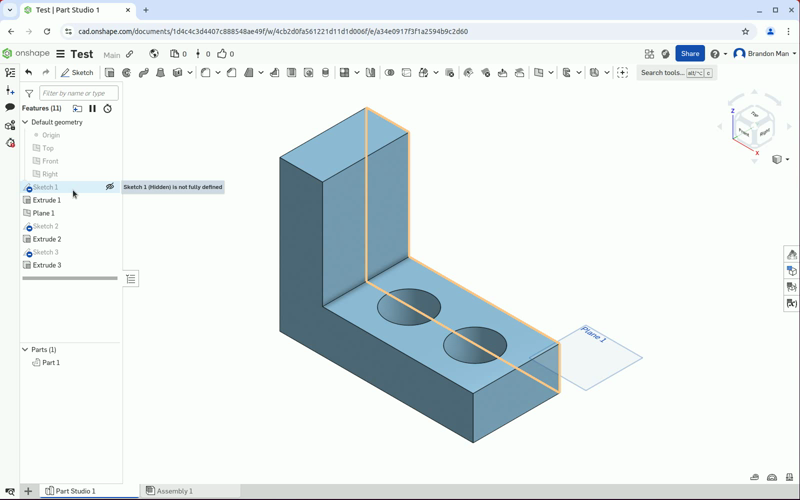
click(73, 189)